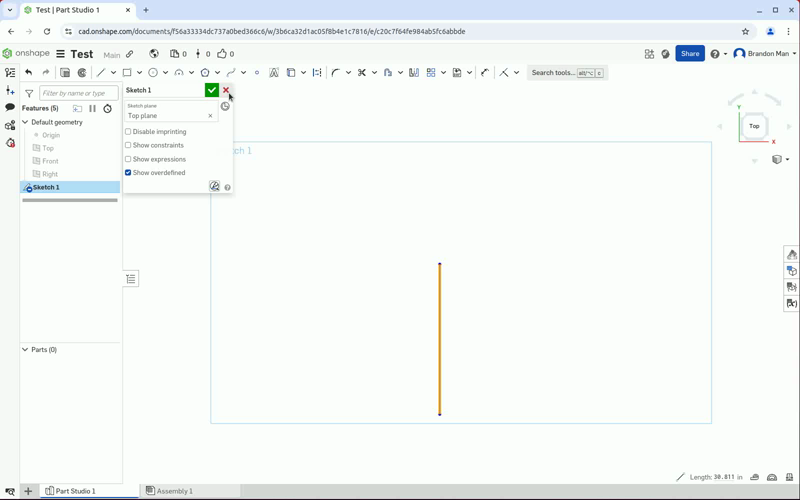
key(shift+h)
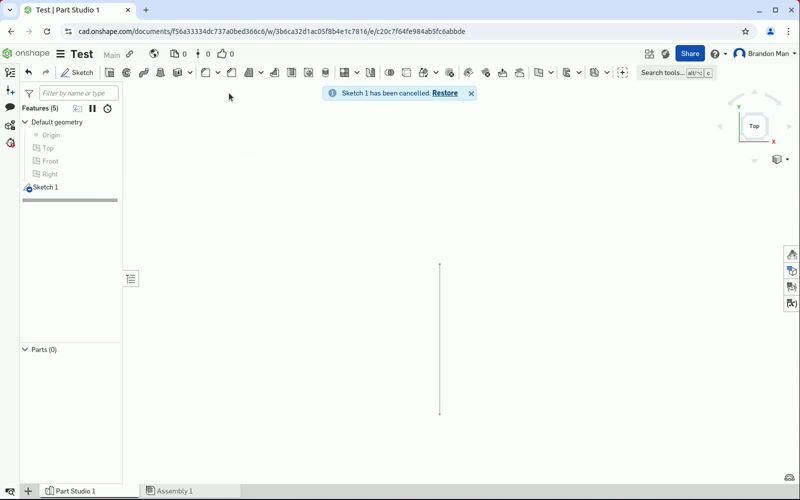
key(shift+s)
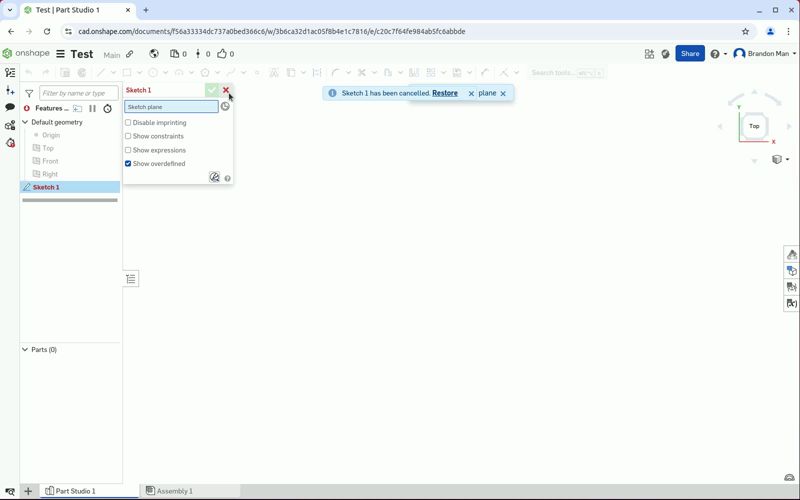
mouse_move(73, 150)
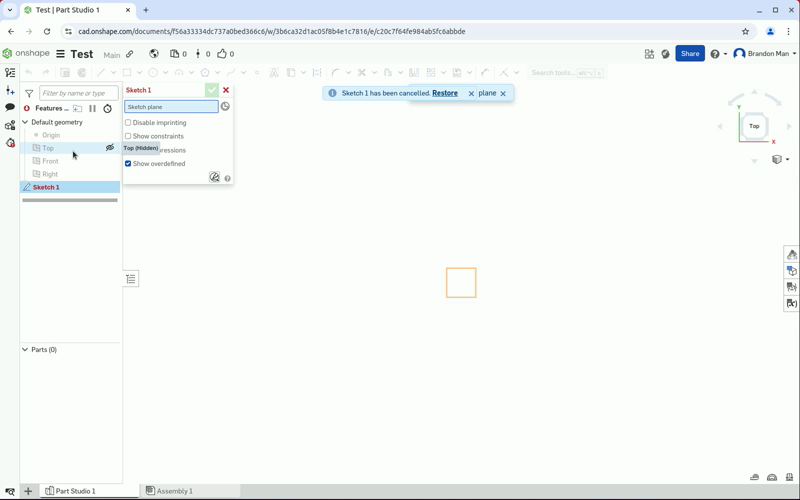
click(73, 150)
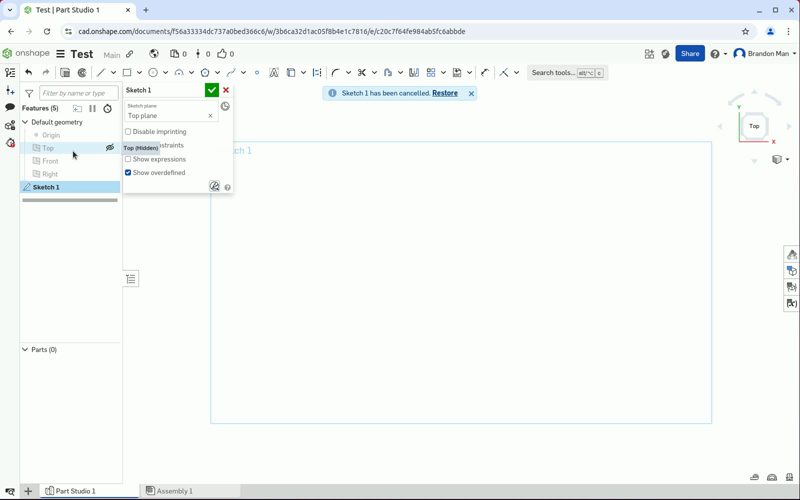
mouse_move(73, 352)
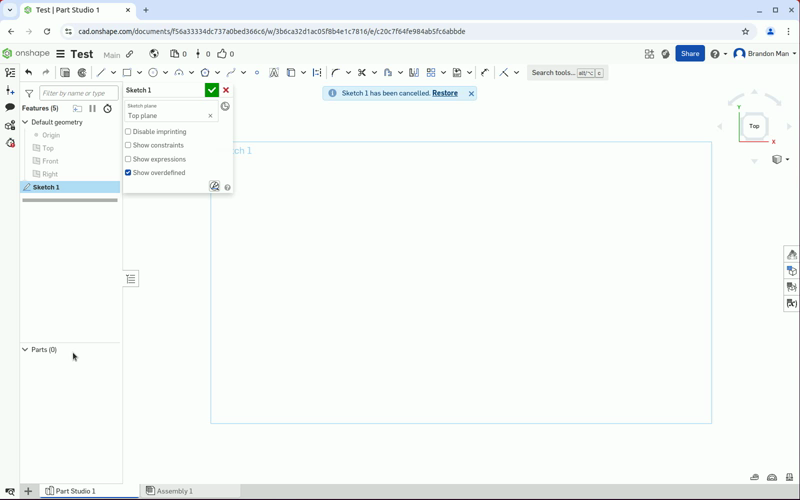
key(y)
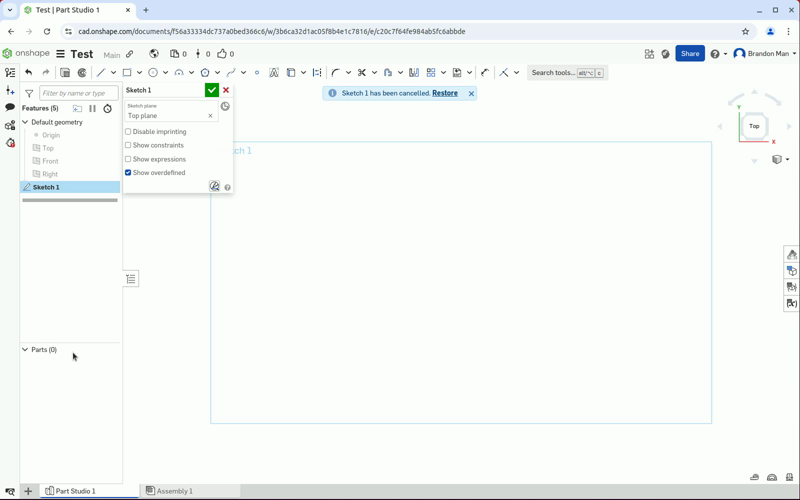
key(l)
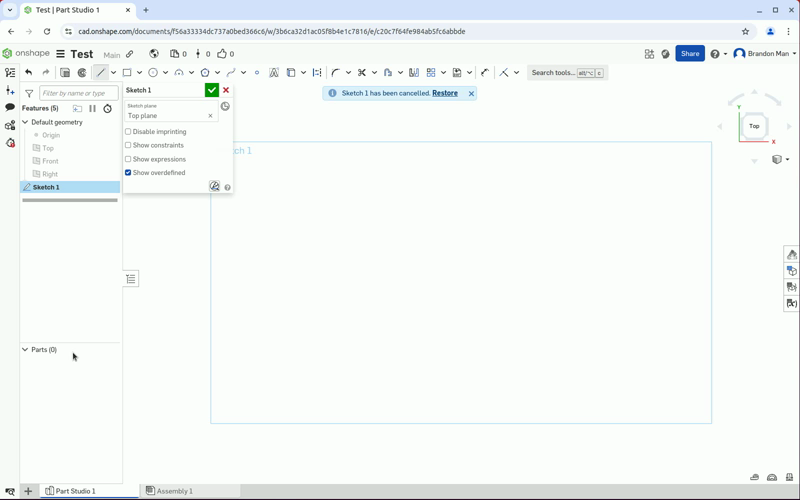
key_down(shift)
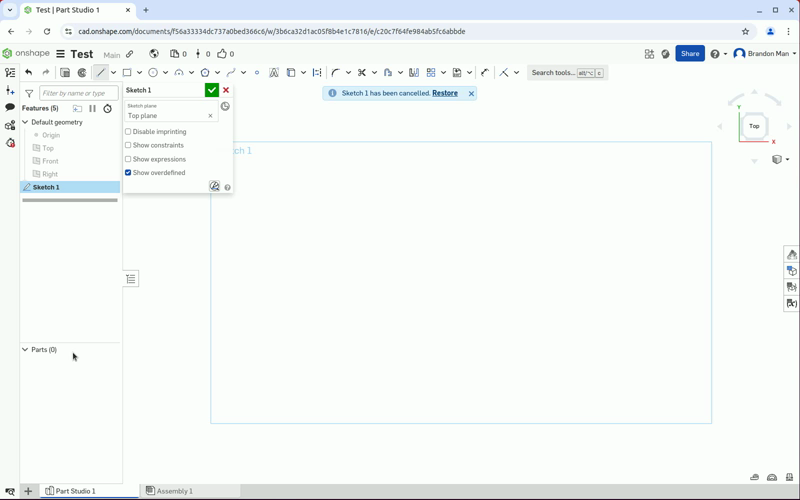
mouse_move(349, 386)
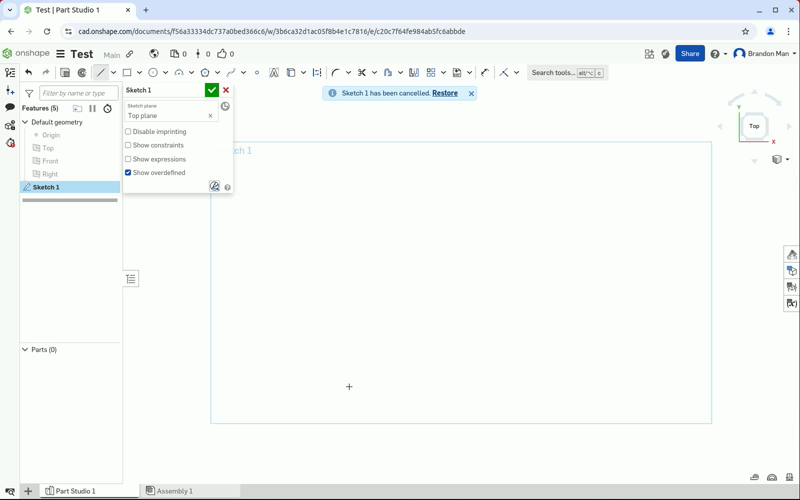
click(349, 386)
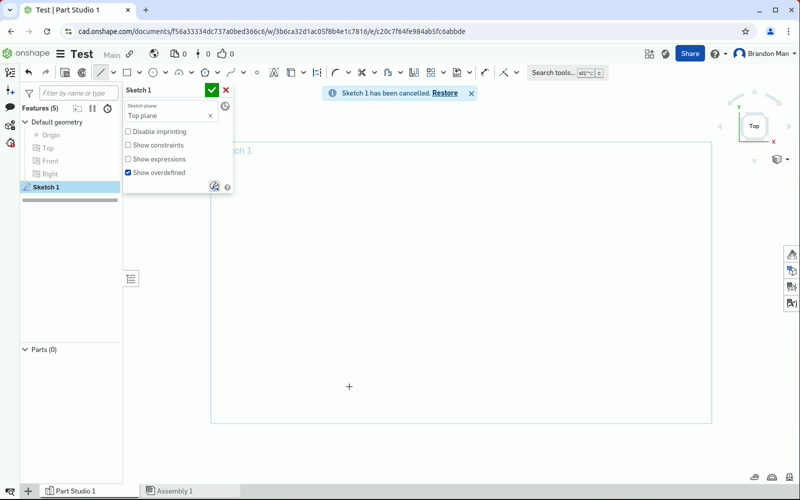
key_up(shift)
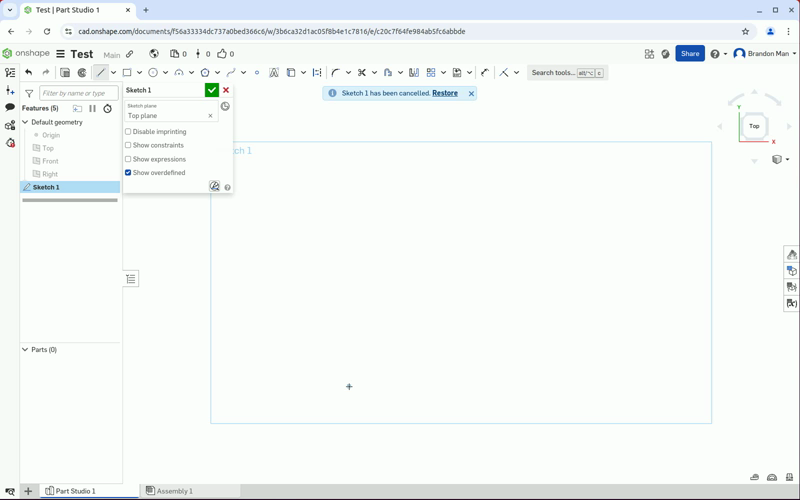
key_down(shift)
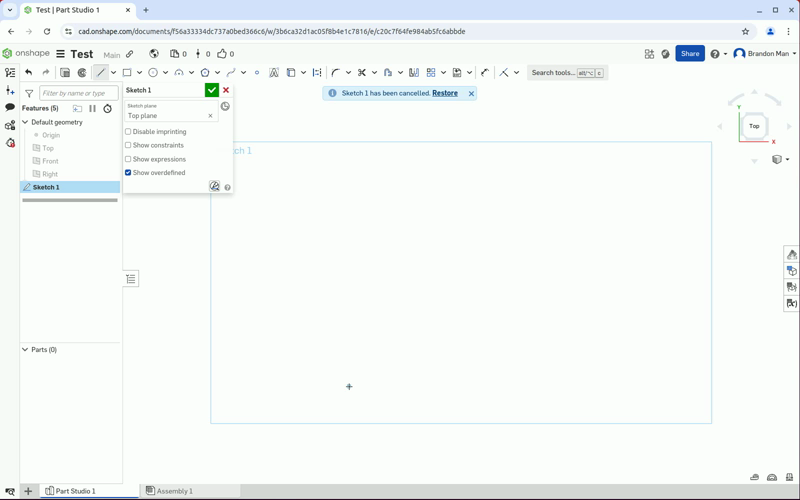
mouse_move(570, 386)
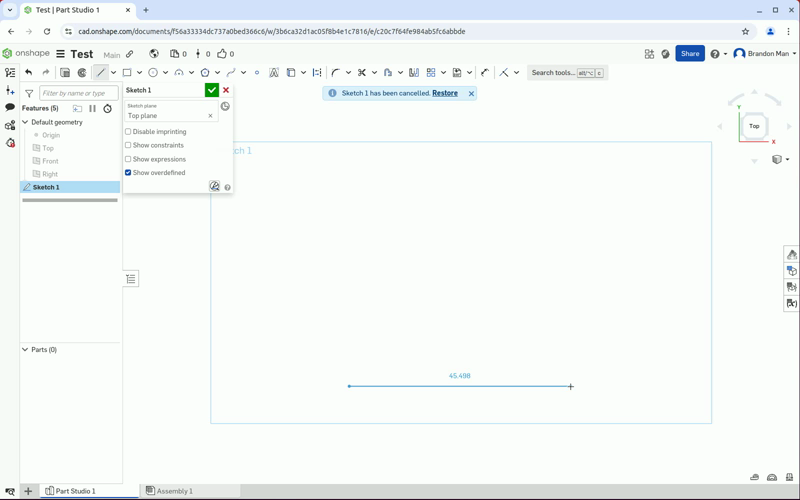
click(570, 386)
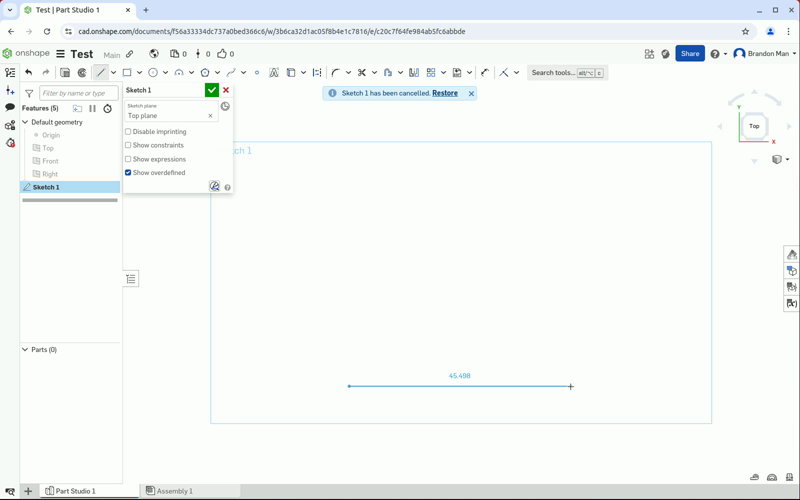
key_up(shift)
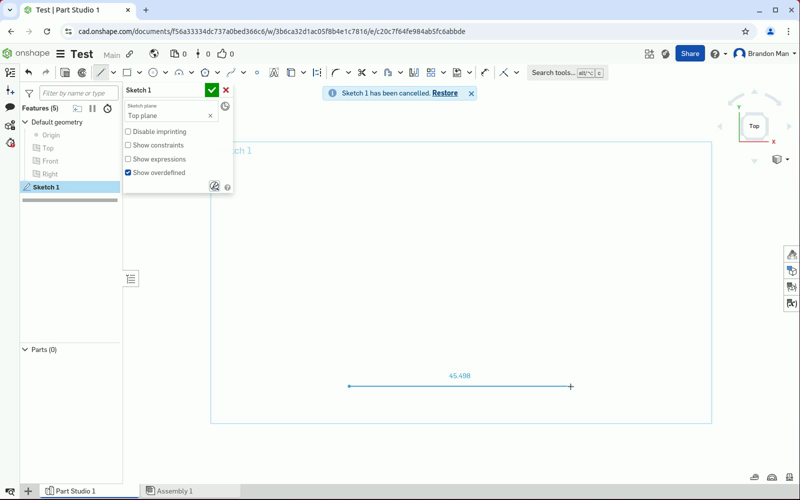
key_down(shift)
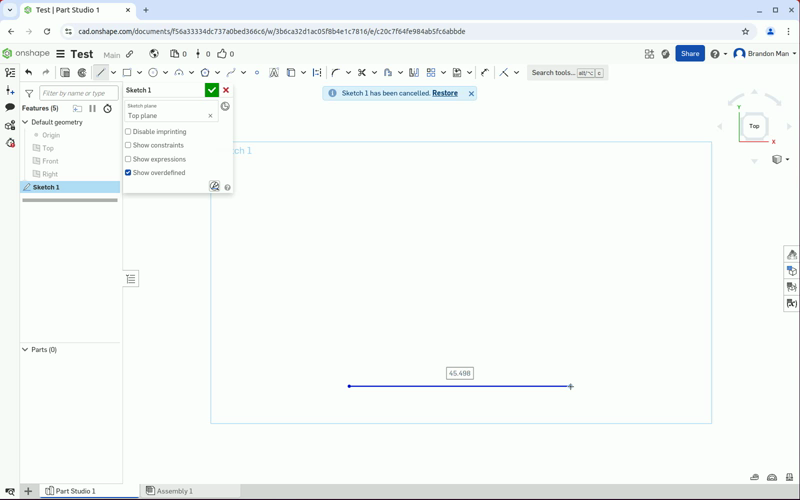
mouse_move(570, 180)
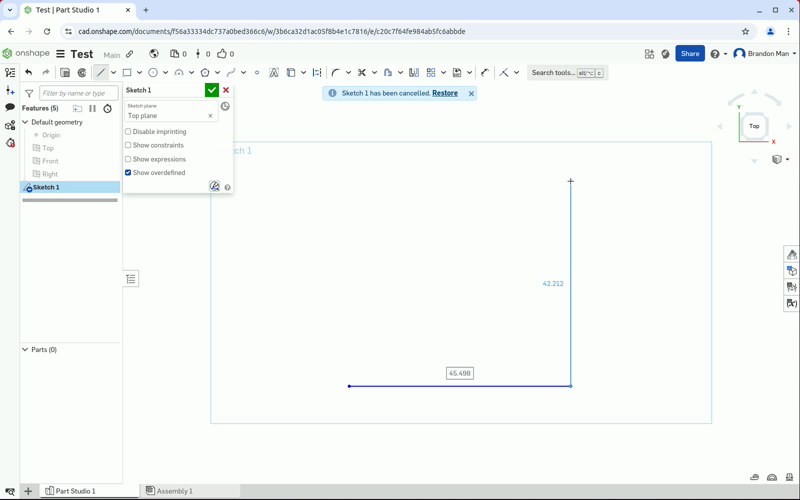
click(570, 180)
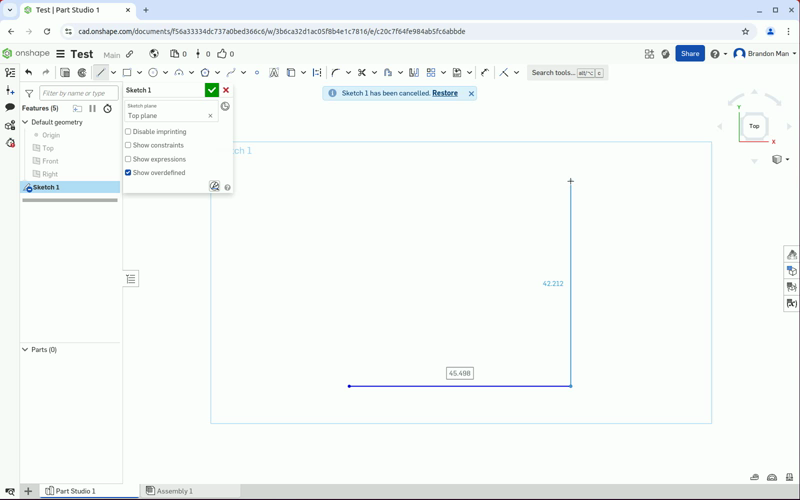
key_up(shift)
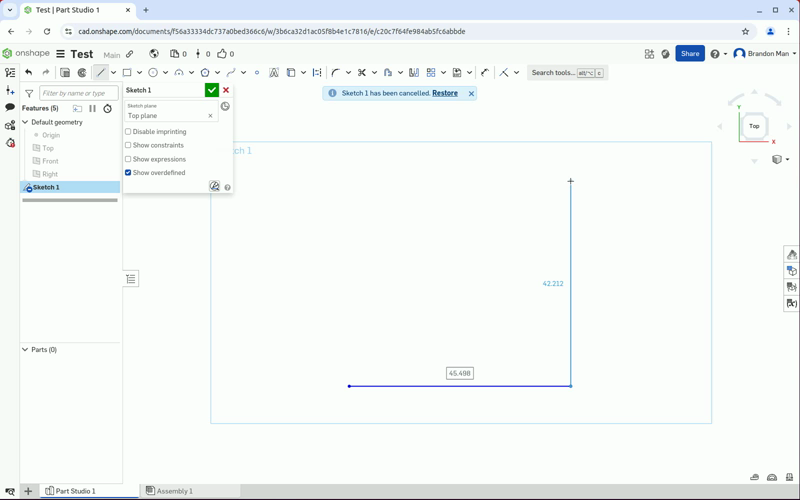
key_down(shift)
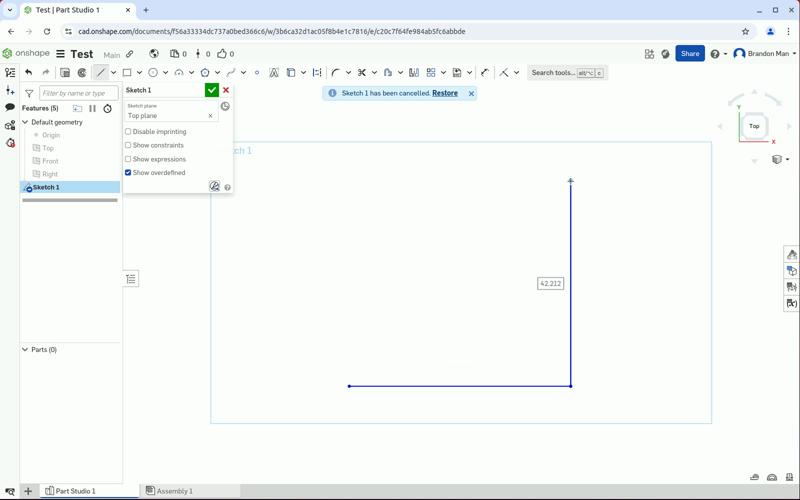
mouse_move(349, 180)
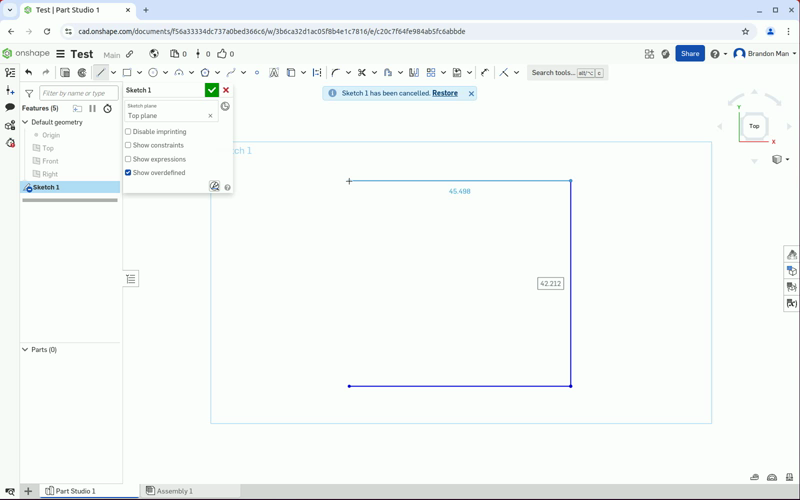
click(349, 180)
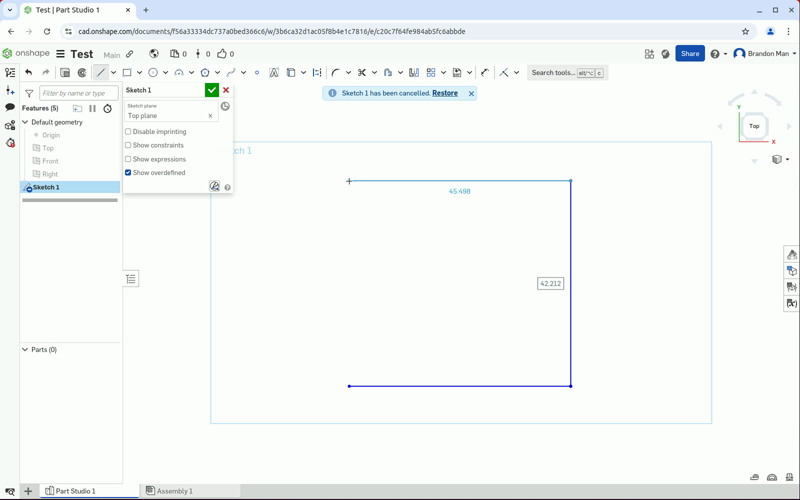
key_up(shift)
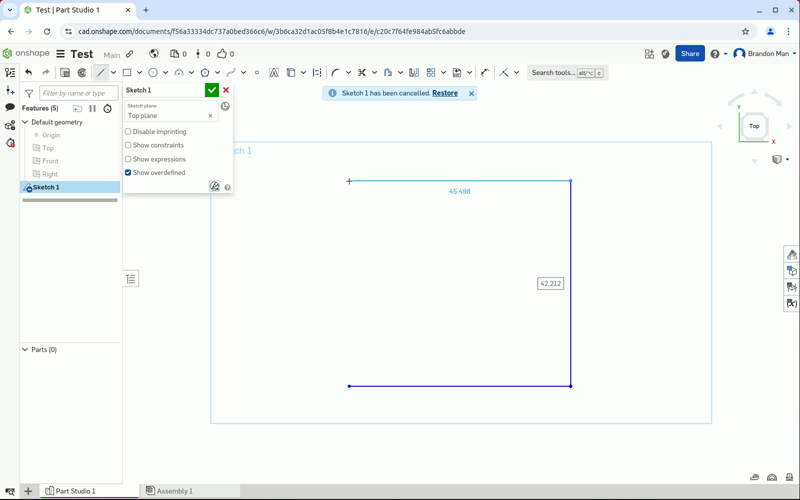
key_down(shift)
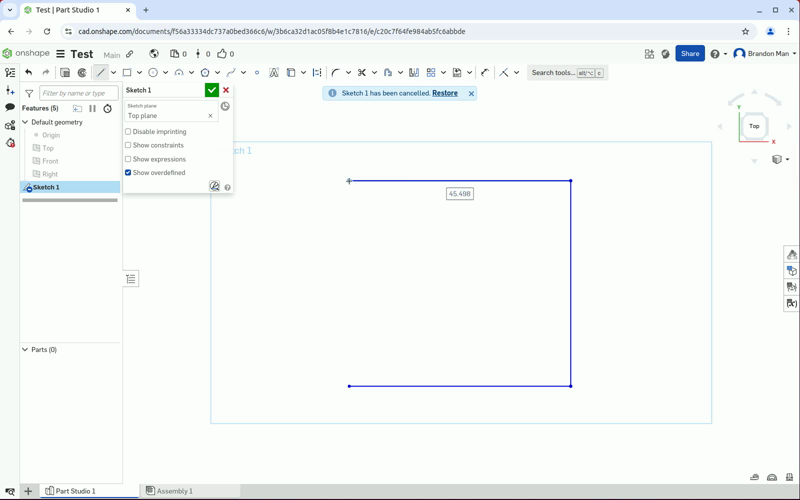
mouse_move(349, 386)
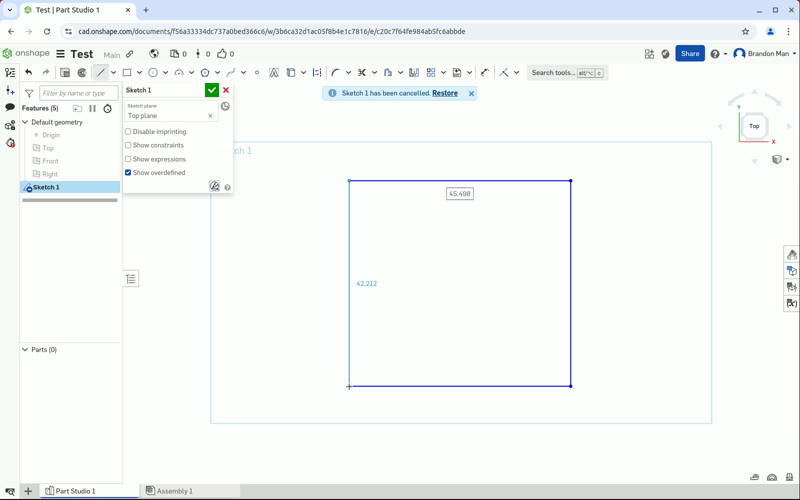
key_up(shift)
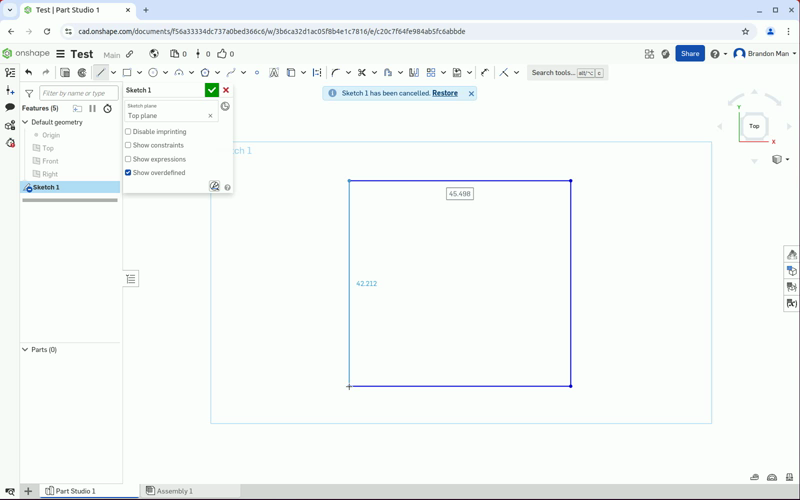
click(349, 386)
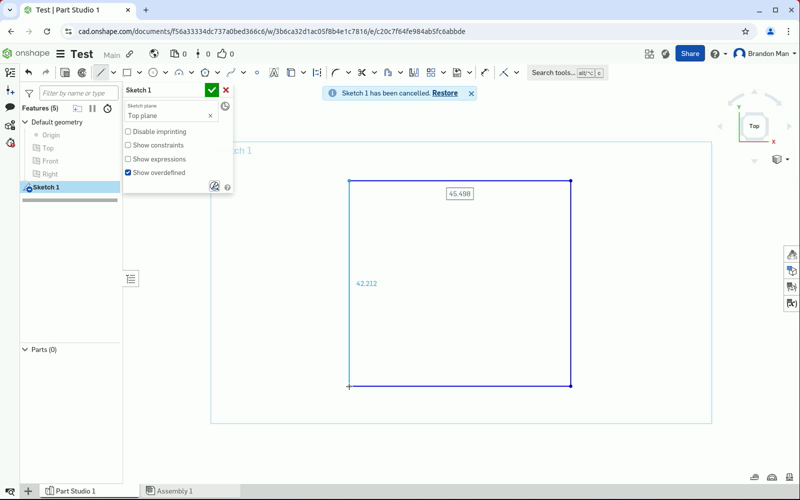
key(esc)
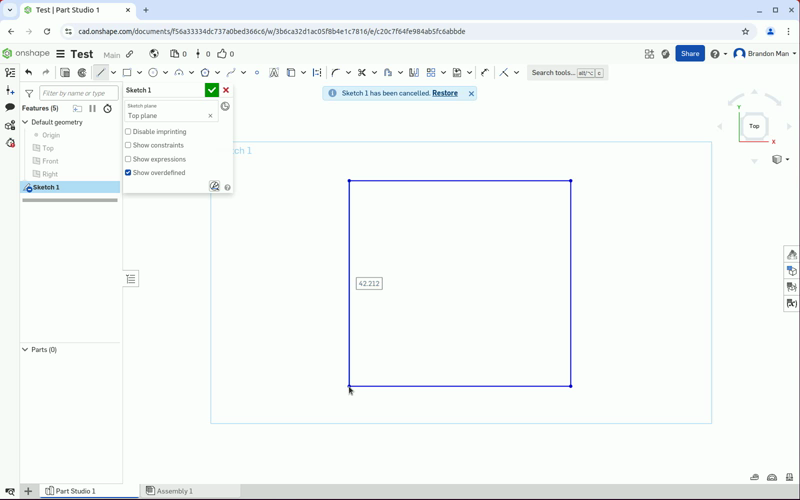
key(l)
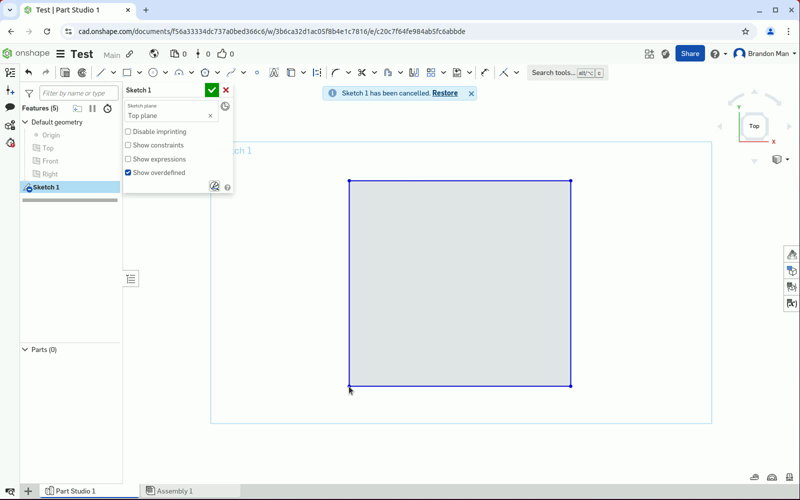
key_down(shift)
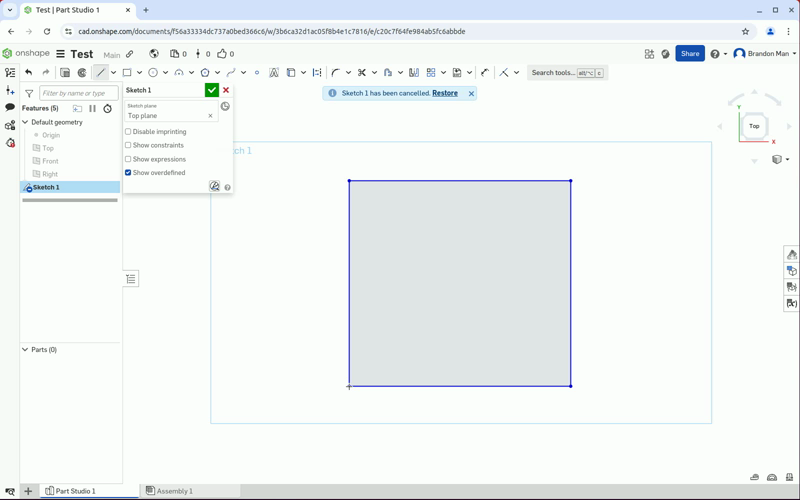
mouse_move(372, 365)
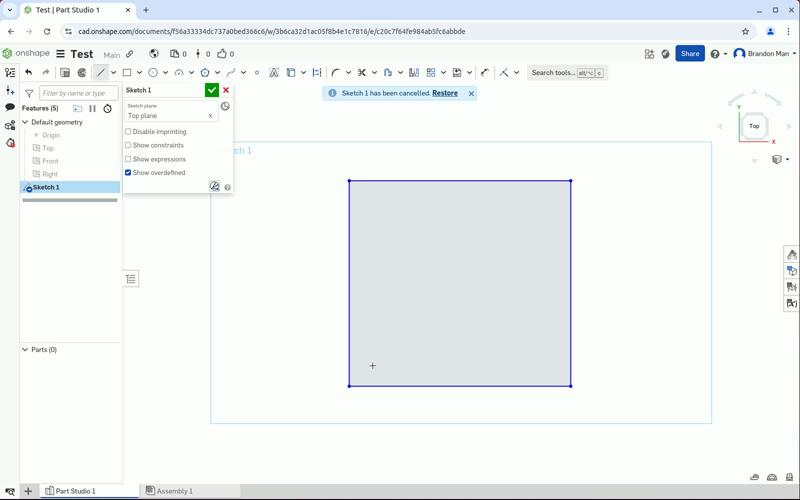
click(372, 365)
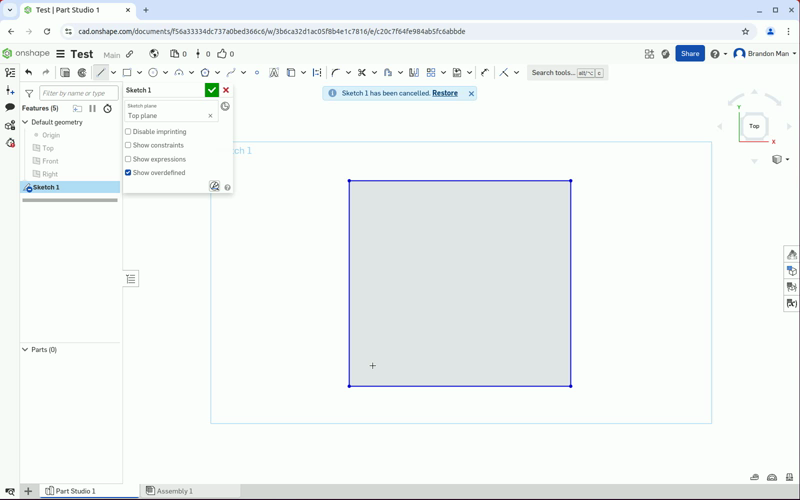
key_up(shift)
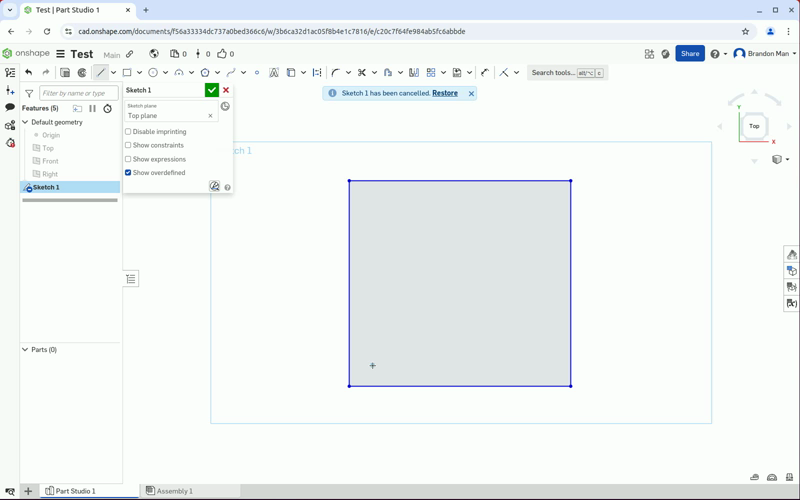
key_down(shift)
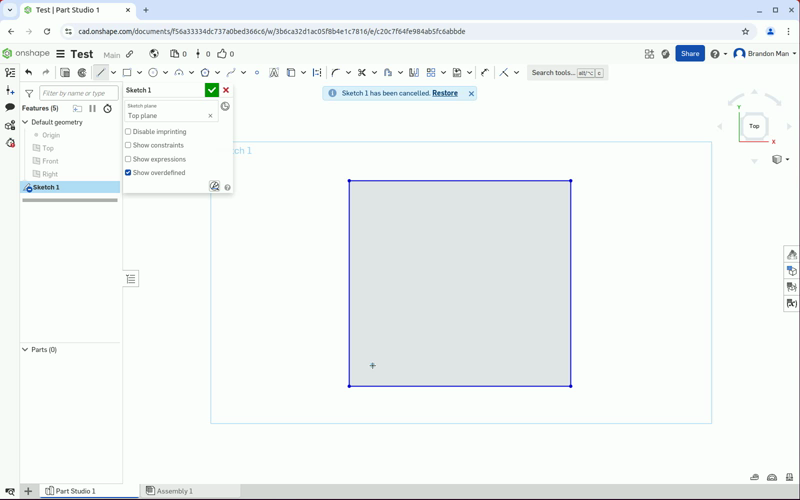
mouse_move(547, 365)
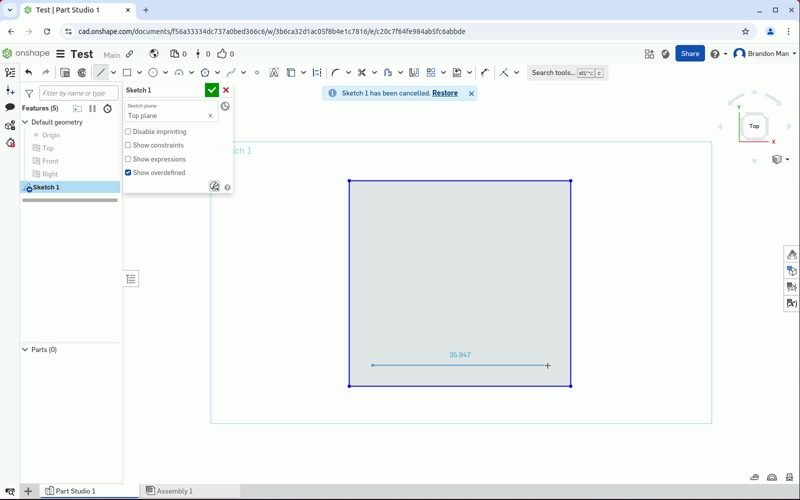
click(547, 365)
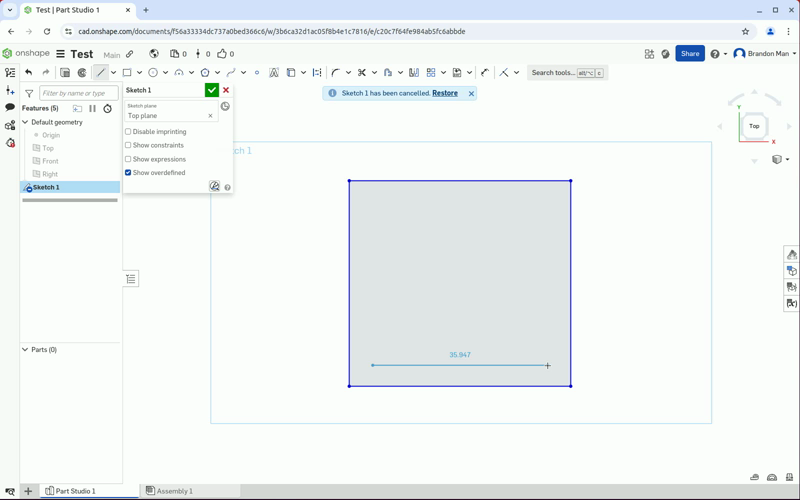
key_up(shift)
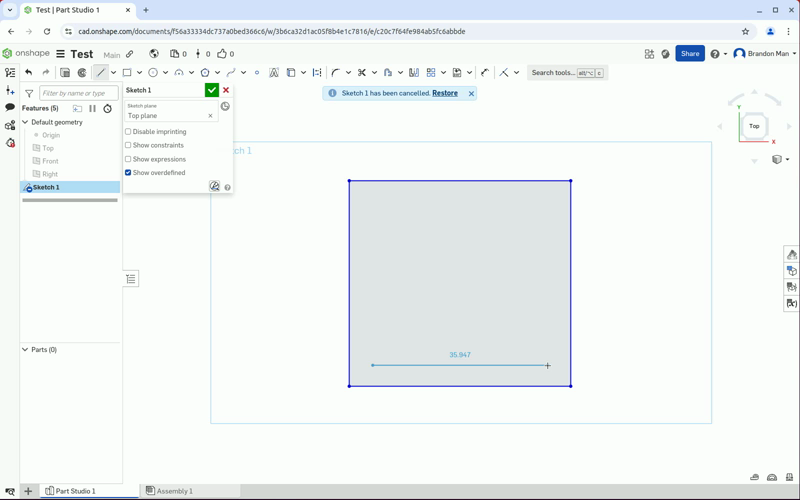
key_down(shift)
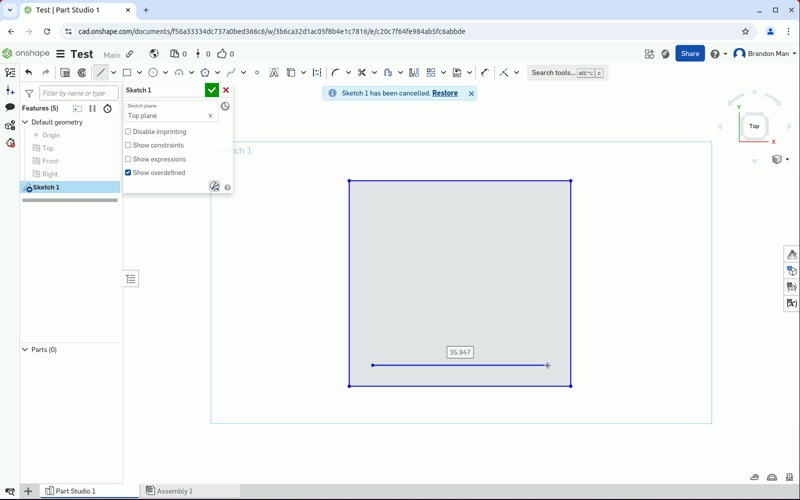
mouse_move(547, 199)
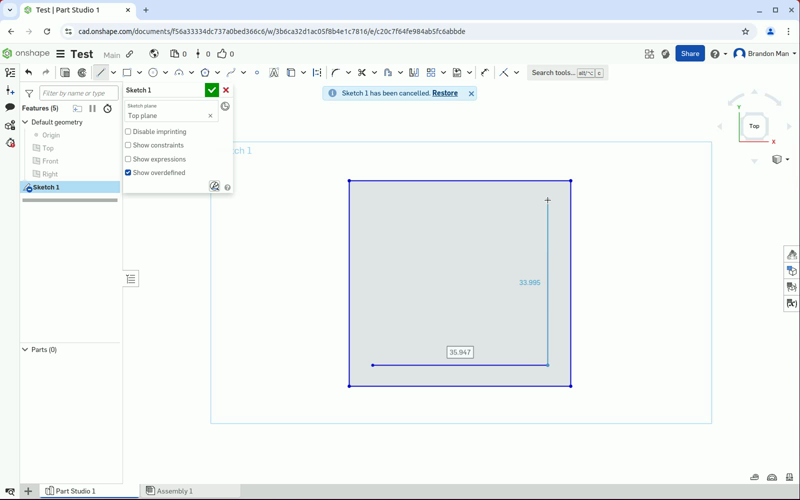
click(547, 199)
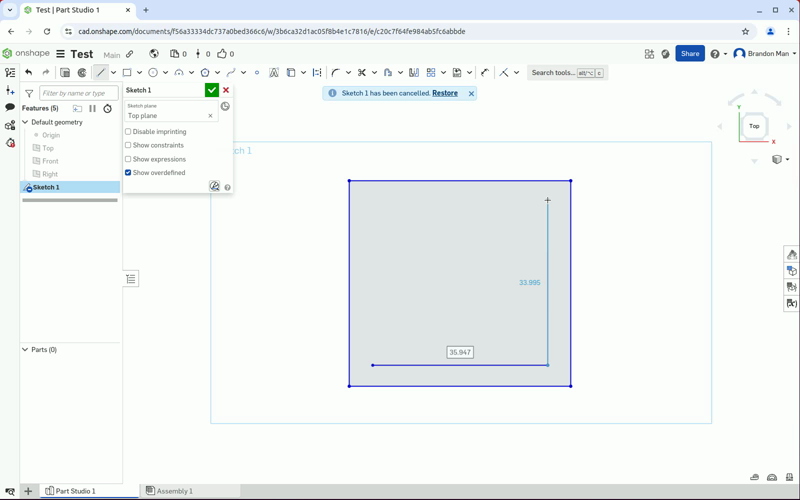
key_up(shift)
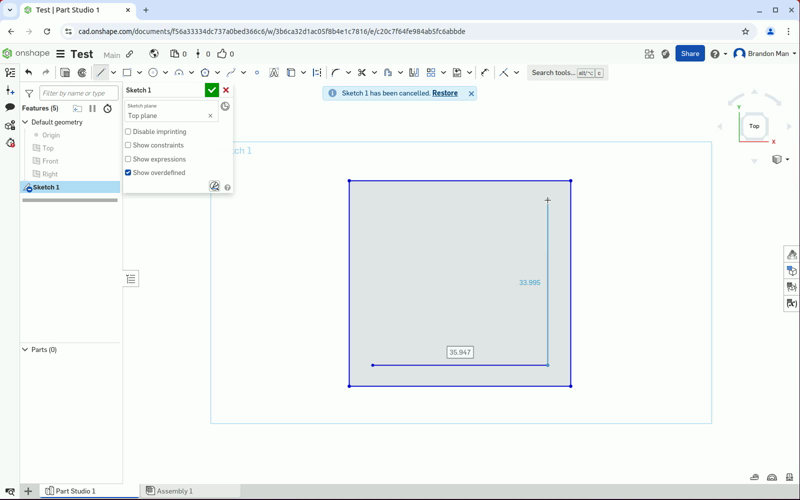
key_down(shift)
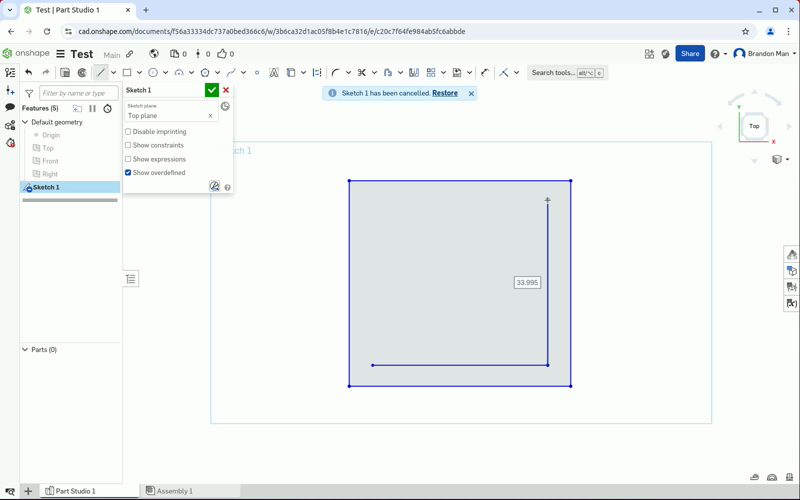
mouse_move(372, 199)
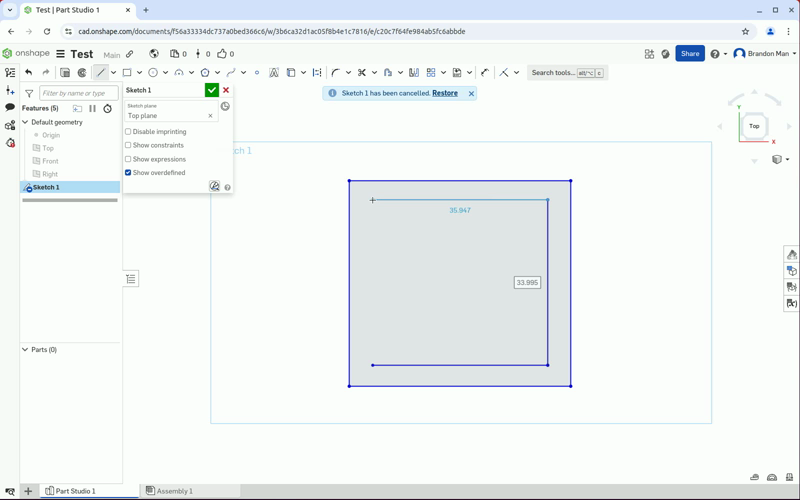
click(372, 199)
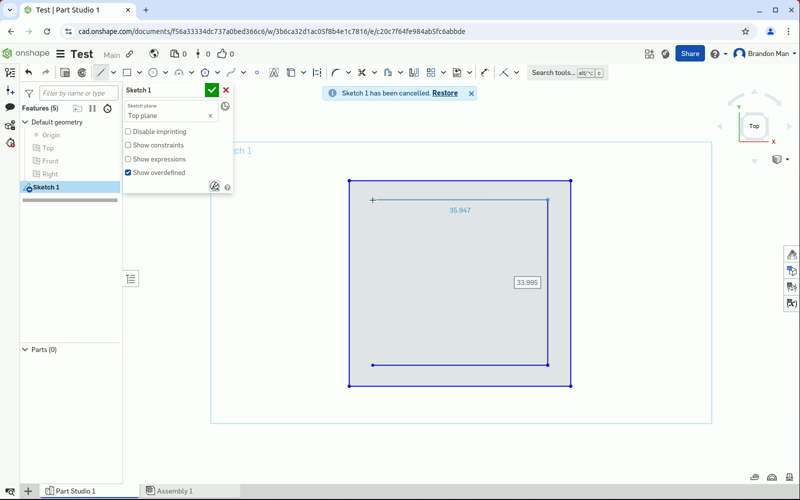
key_up(shift)
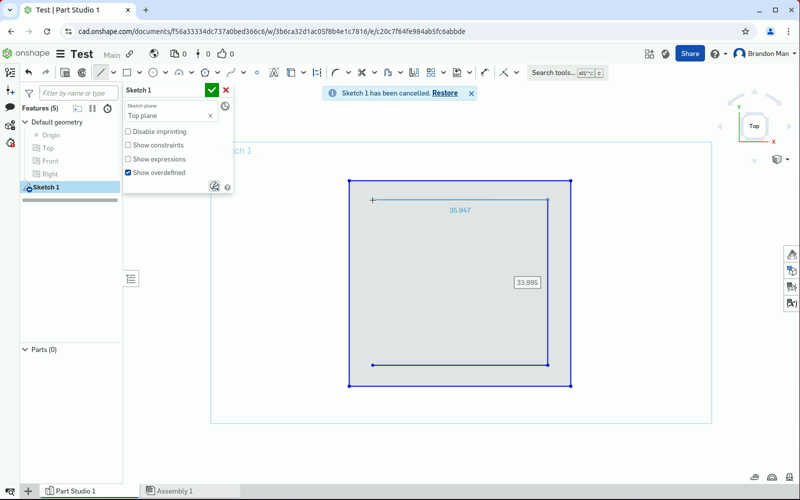
key_down(shift)
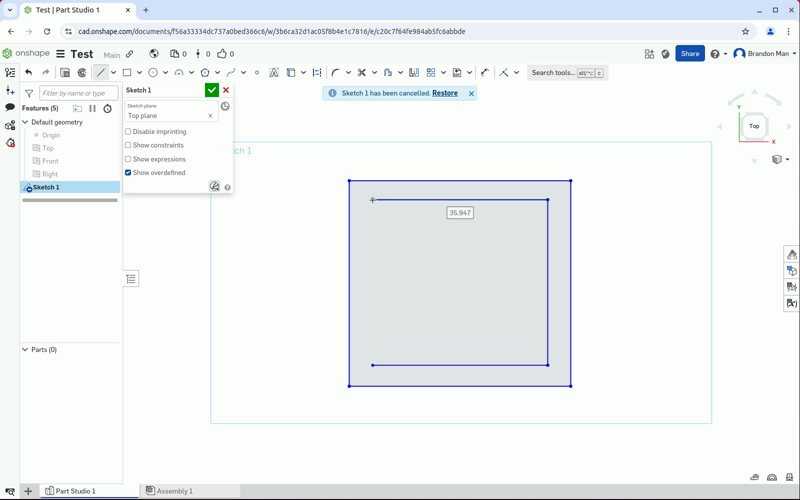
mouse_move(372, 365)
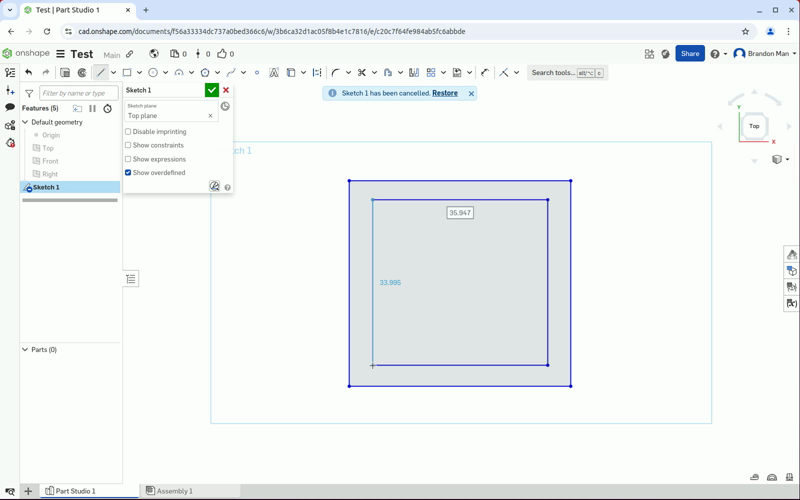
key_up(shift)
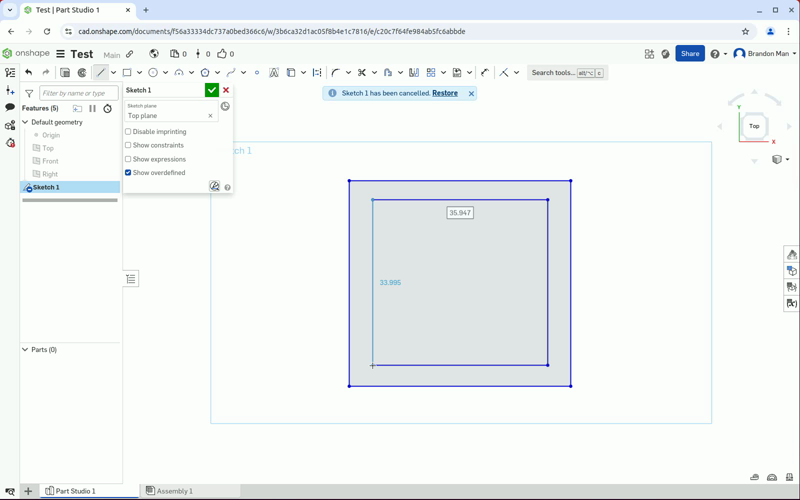
click(372, 365)
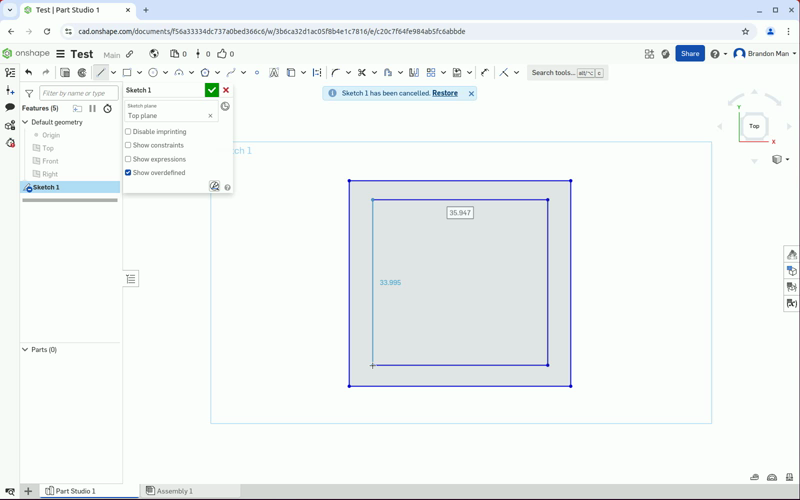
key(esc)
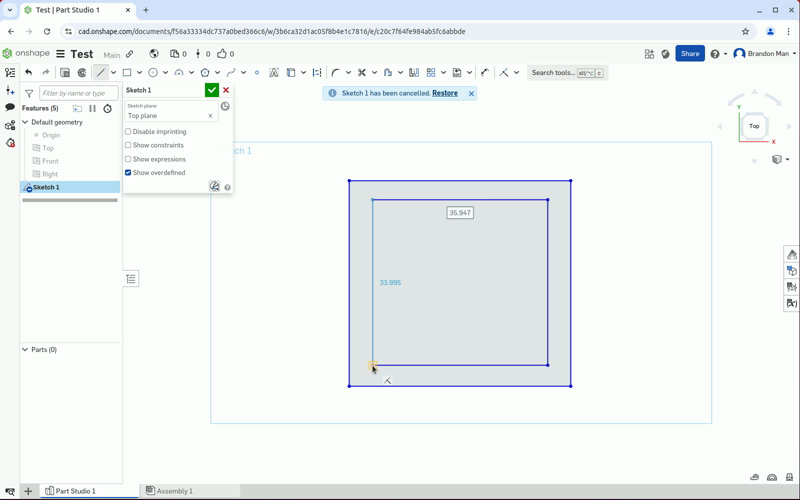
mouse_move(361, 261)
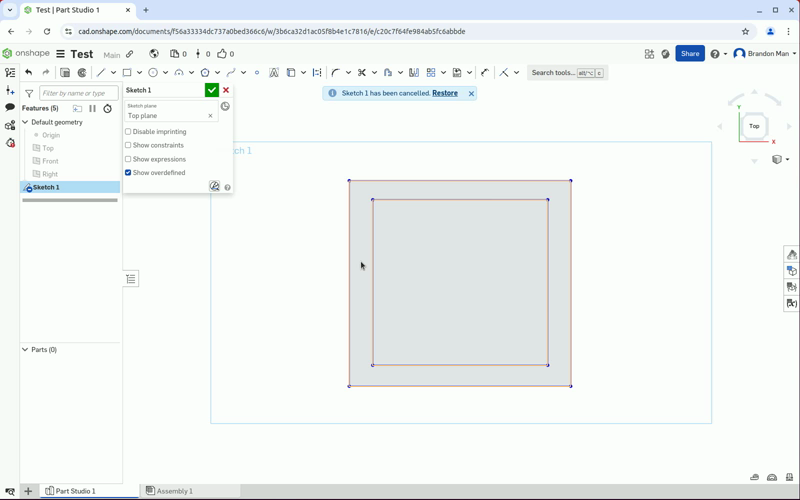
click(361, 261)
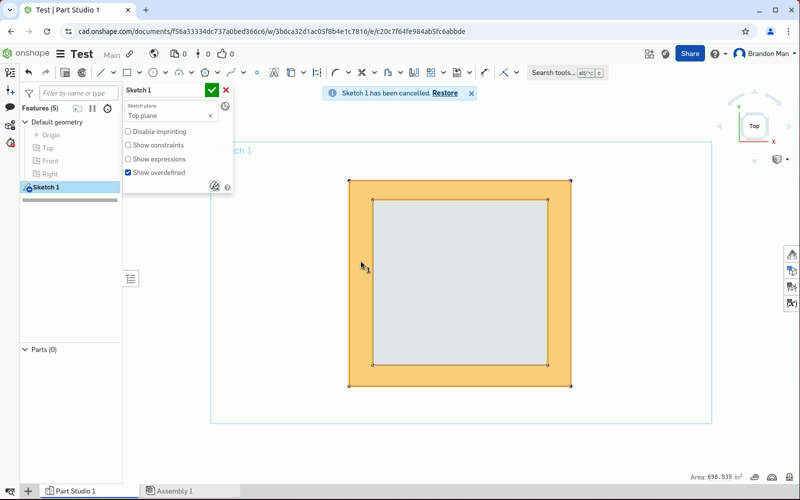
mouse_move(73, 352)
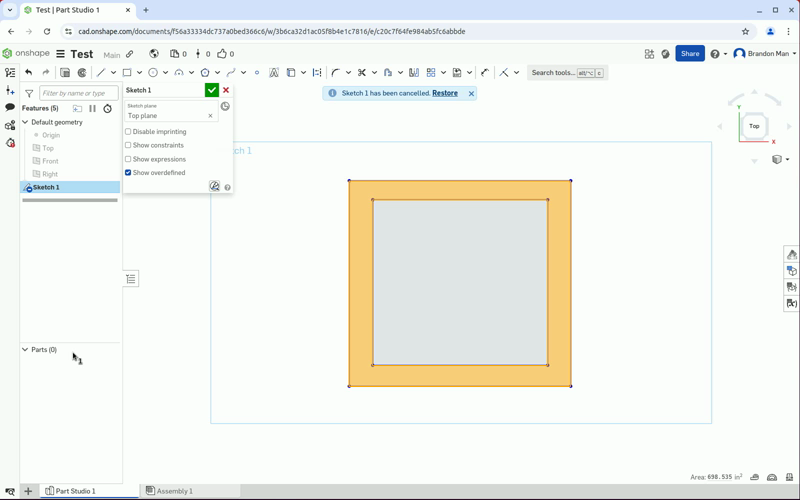
key(shift+y)
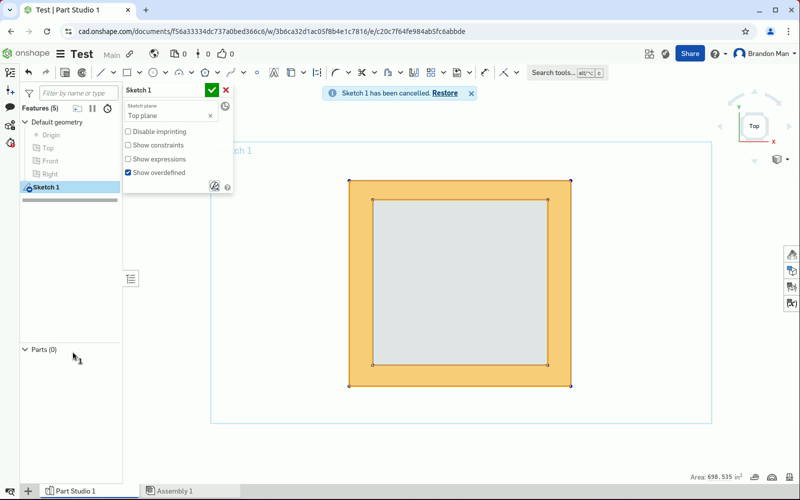
key(shift+e)
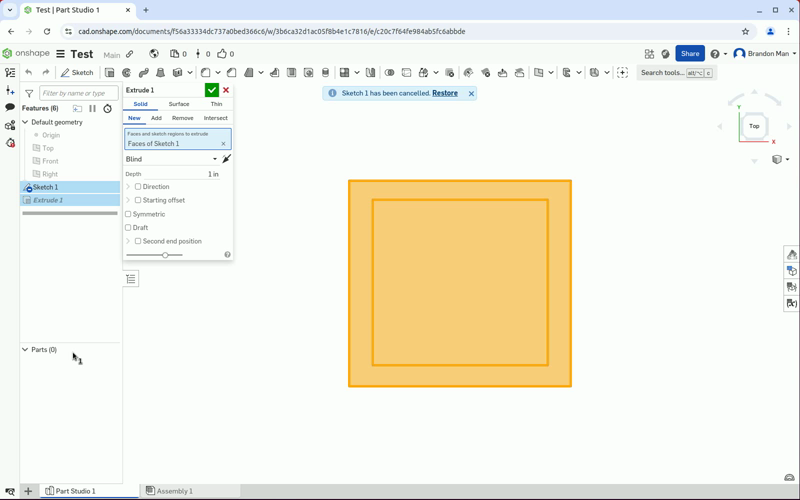
mouse_move(143, 106)
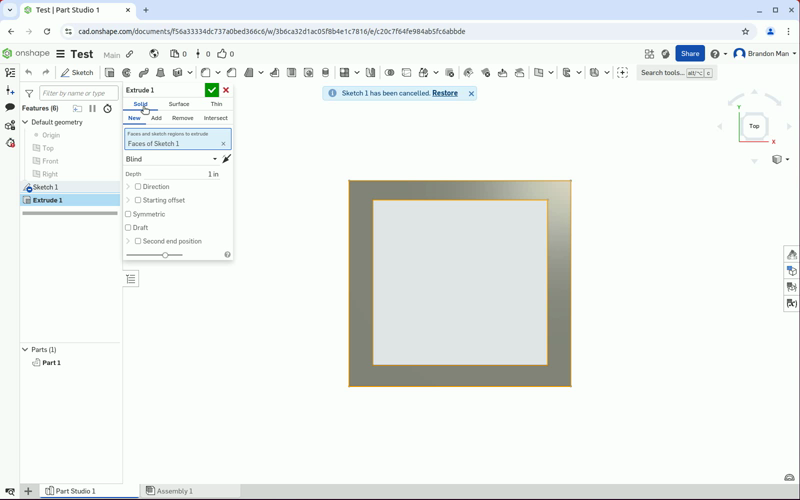
click(143, 106)
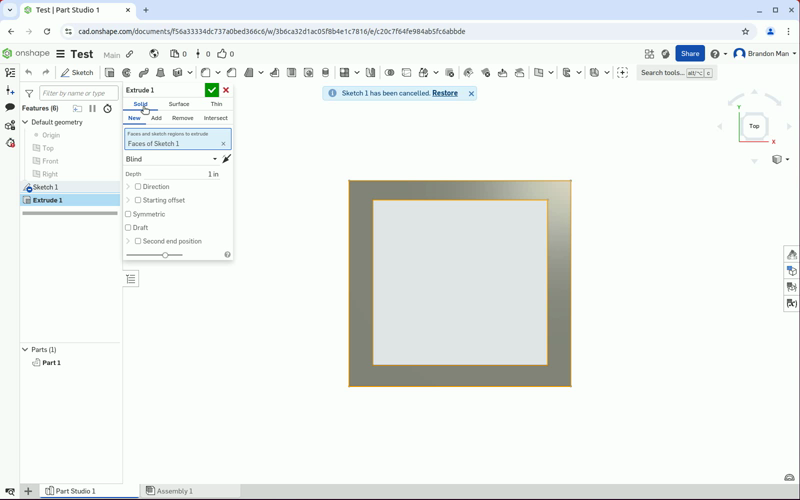
mouse_move(137, 120)
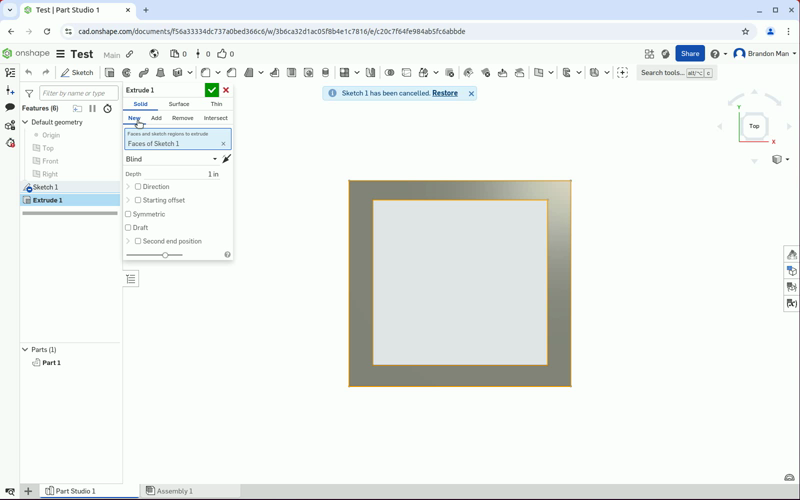
click(137, 120)
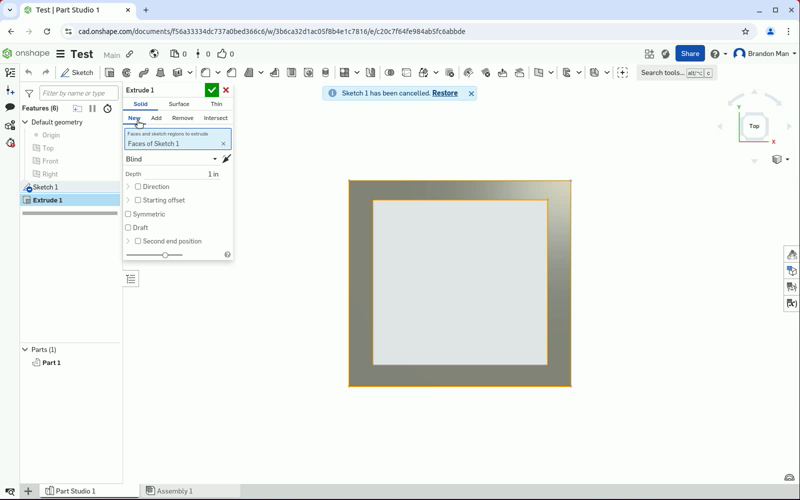
key(tab, 4)
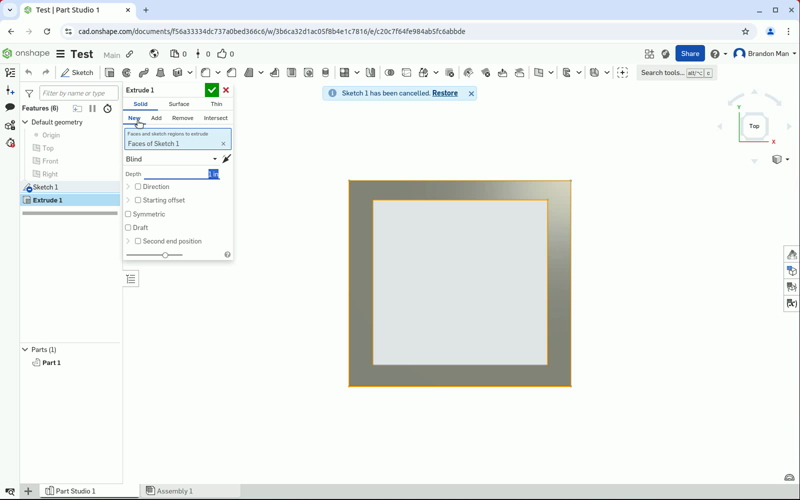
text(17.813)
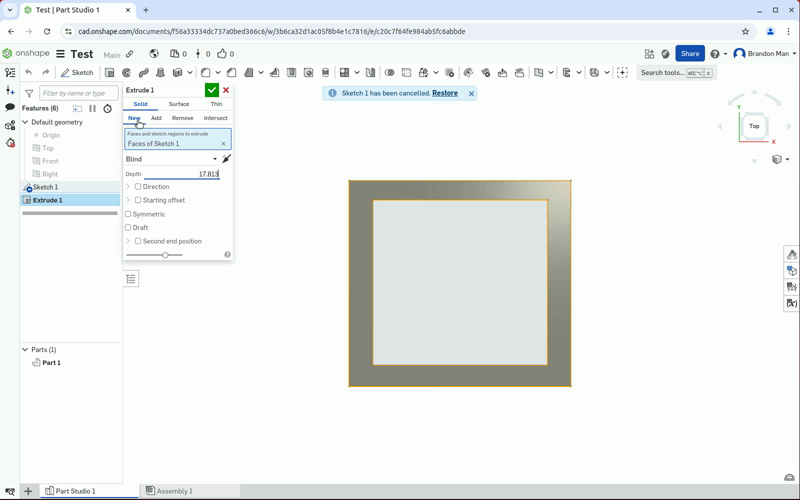
key(enter)
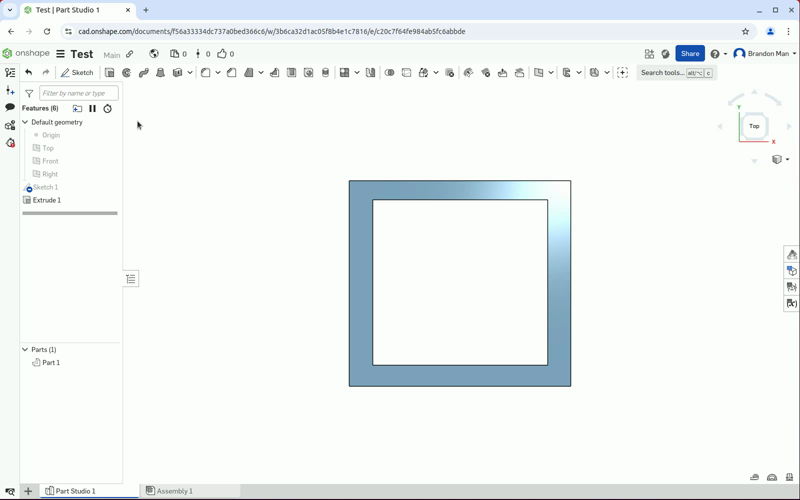
key(shift+h)
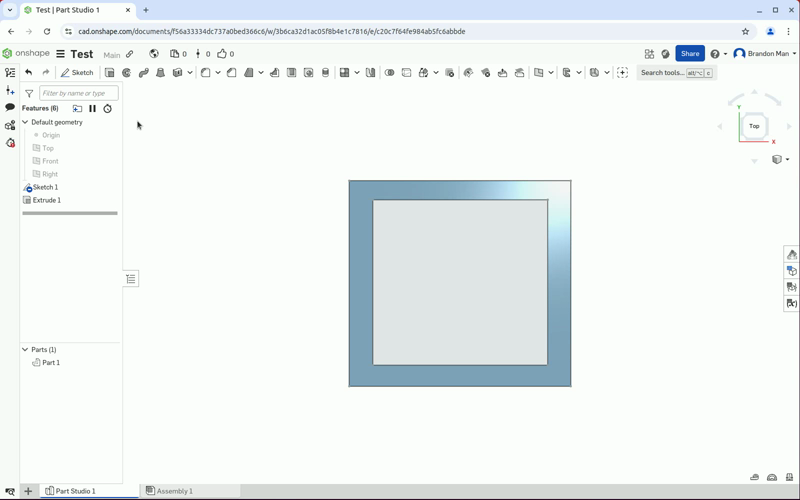
key(shift+h)
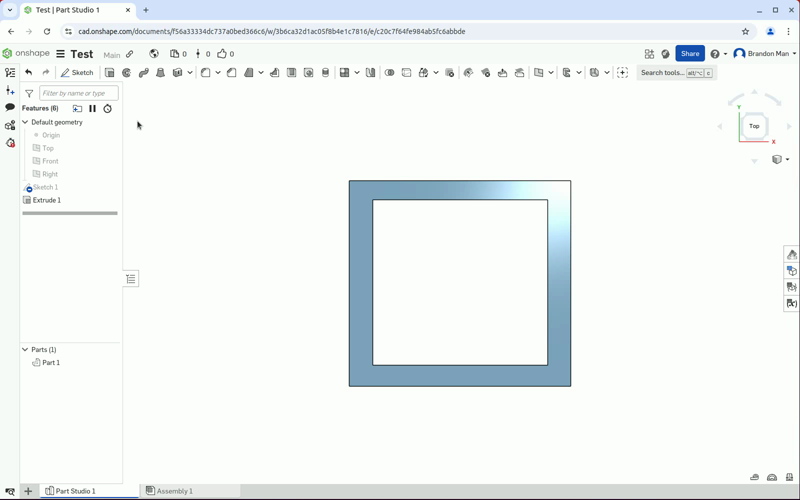
mouse_move(73, 189)
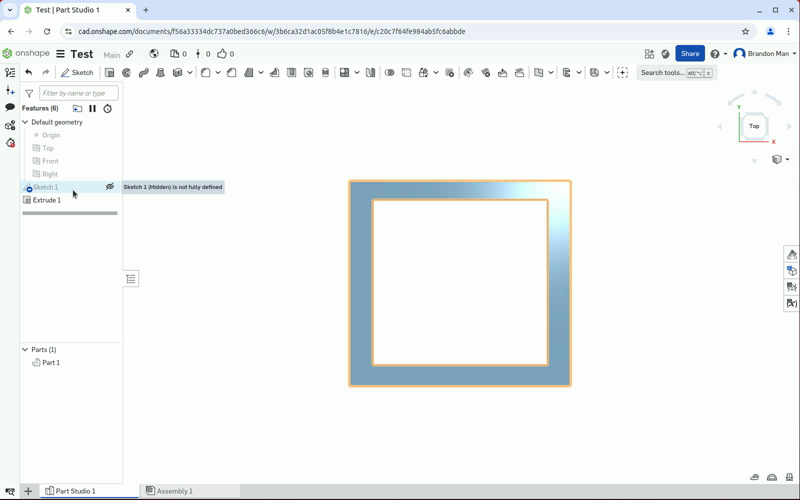
click(73, 189)
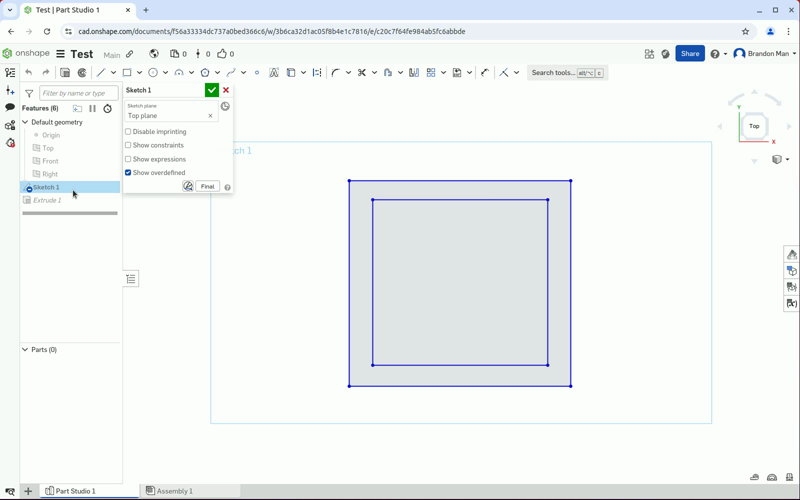
mouse_move(229, 92)
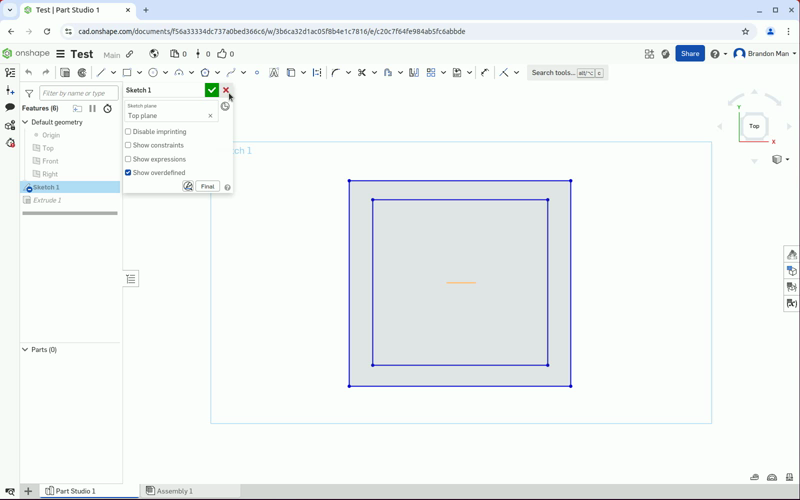
click(229, 92)
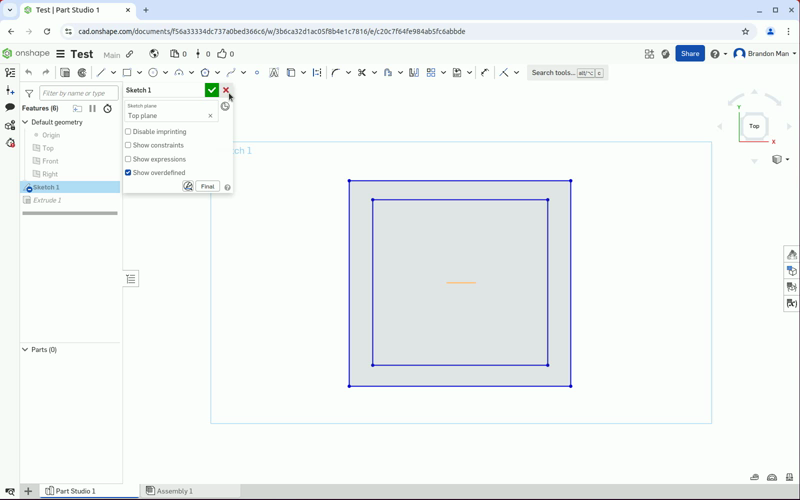
key(shift+s)
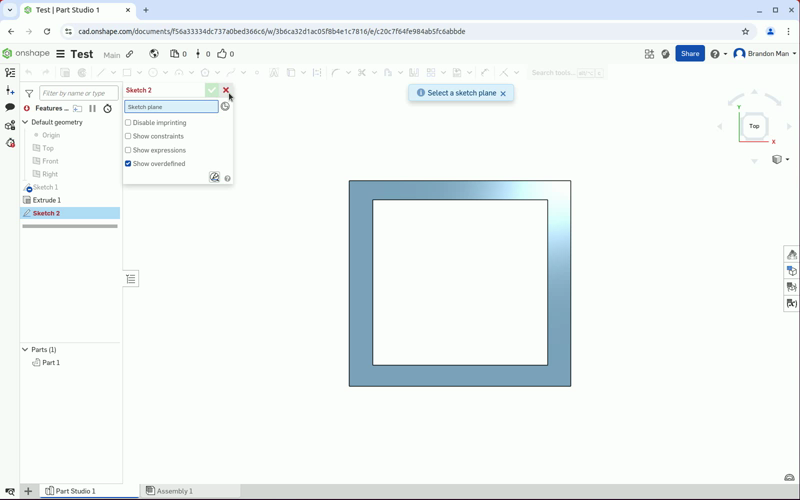
mouse_move(73, 150)
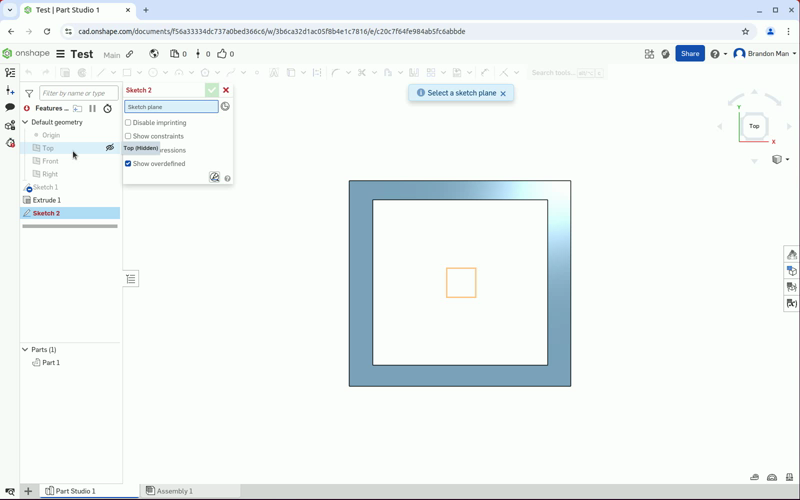
click(73, 150)
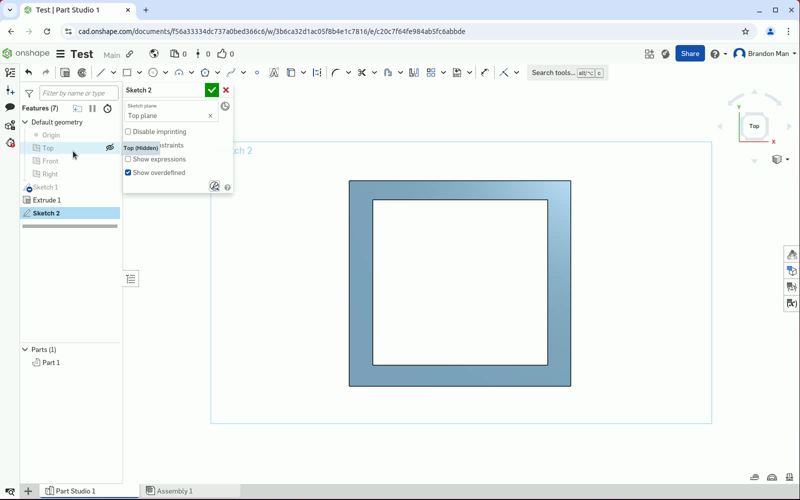
mouse_move(73, 352)
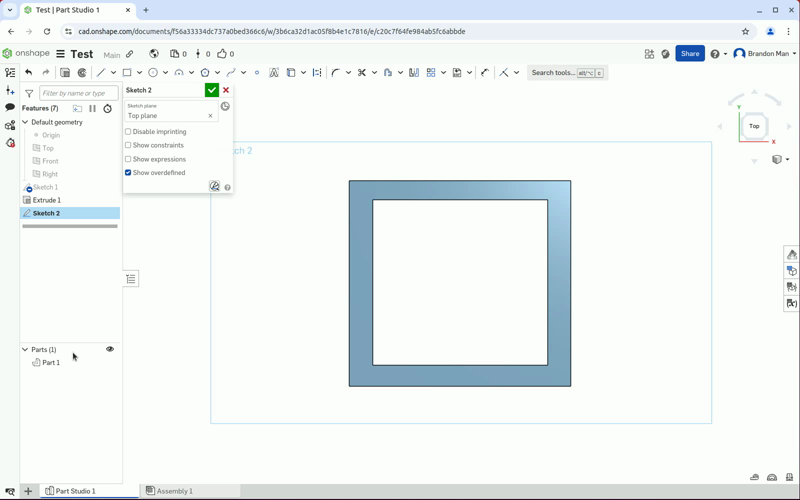
key(y)
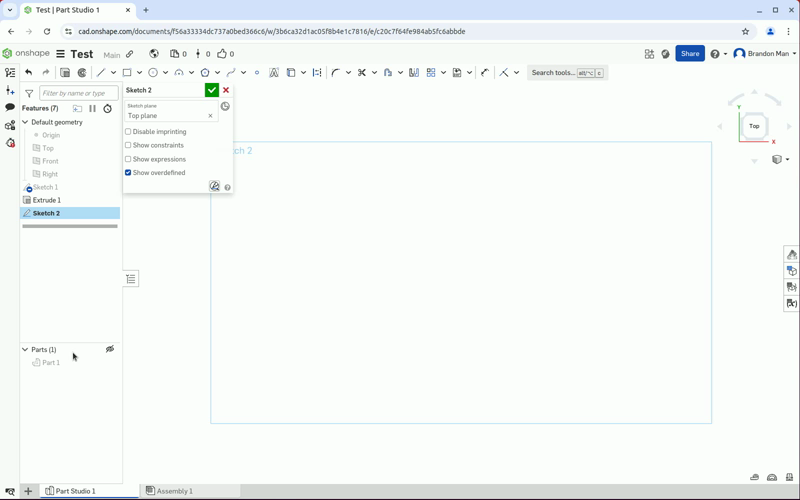
key(l)
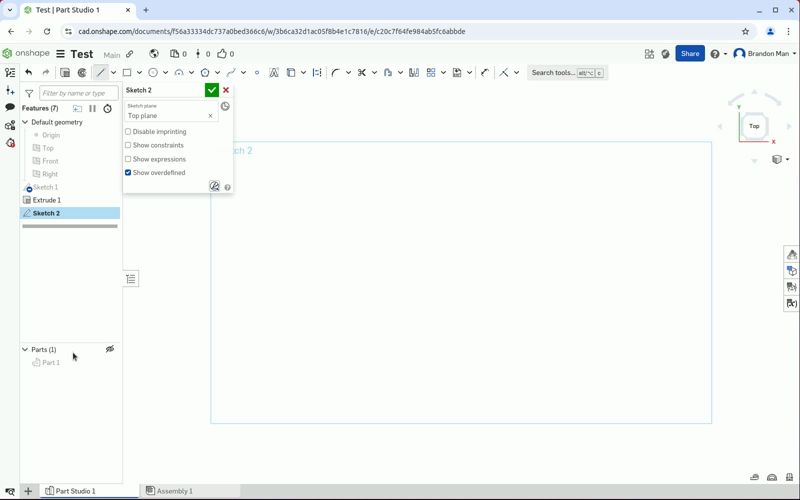
key_down(shift)
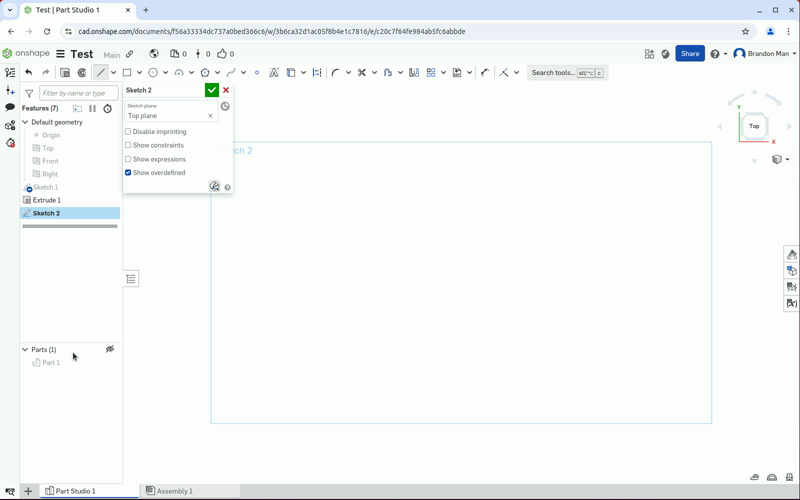
mouse_move(372, 366)
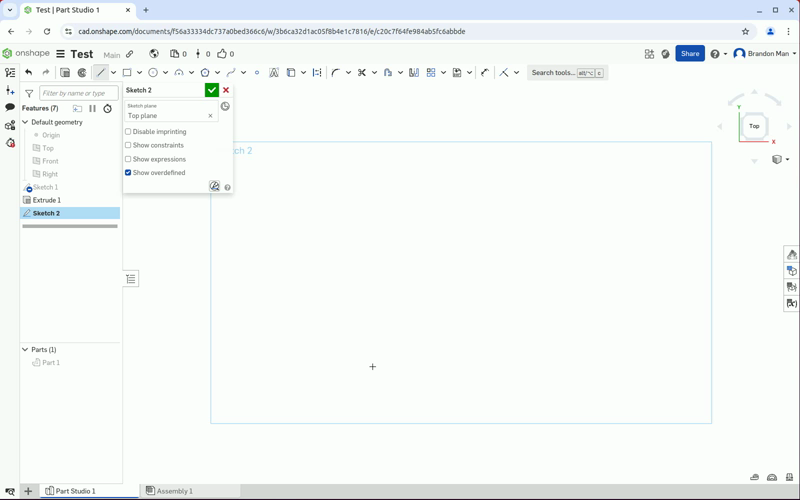
click(372, 366)
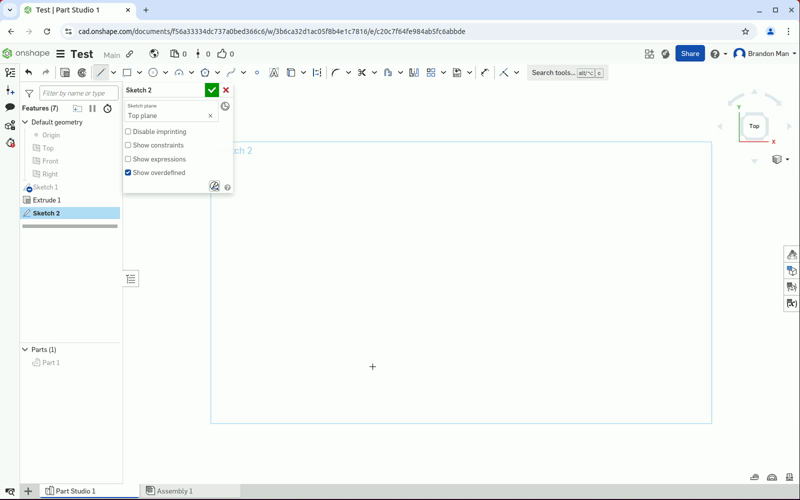
key_up(shift)
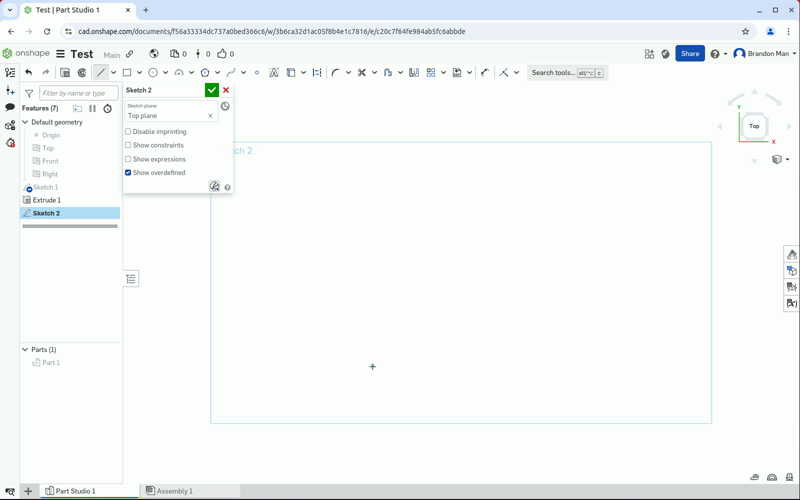
key_down(shift)
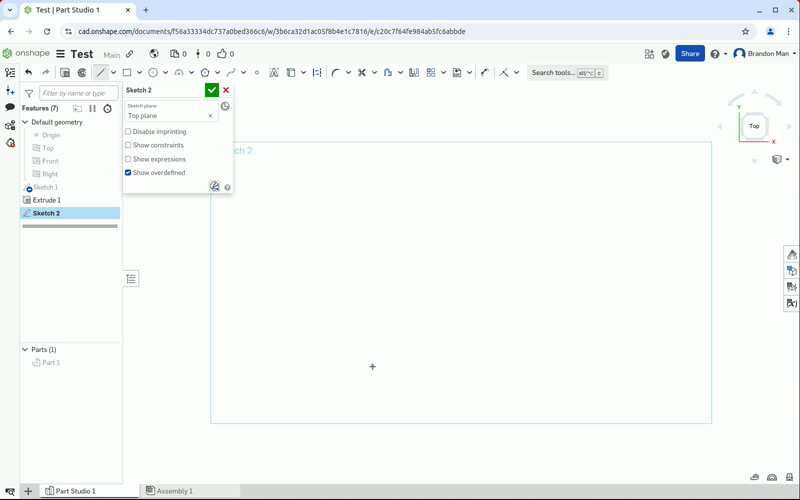
mouse_move(548, 366)
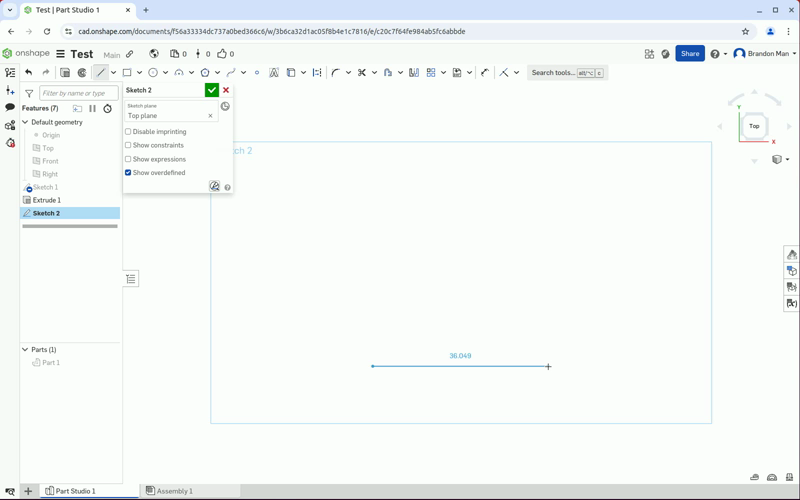
click(548, 366)
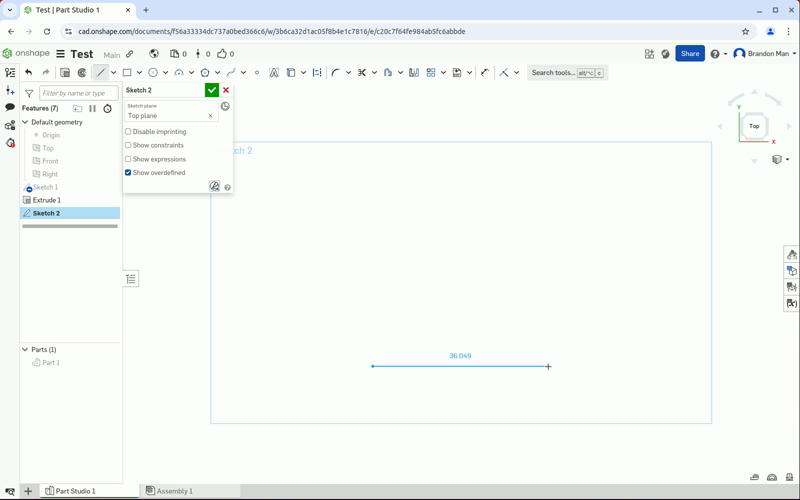
key_up(shift)
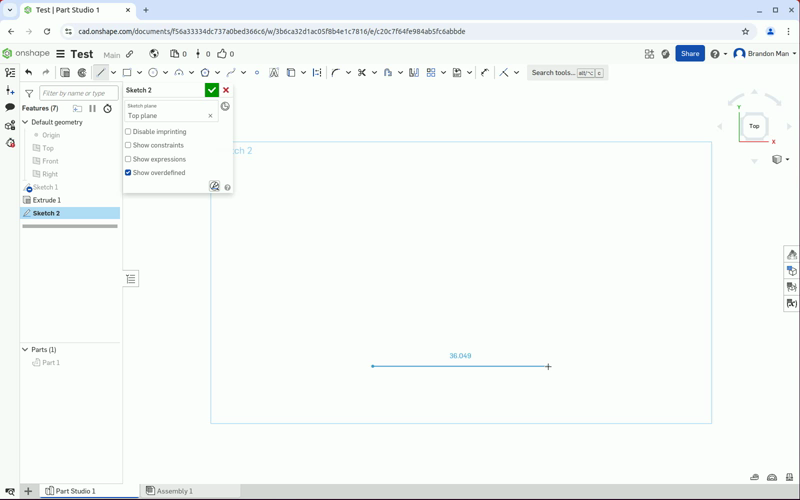
key_down(shift)
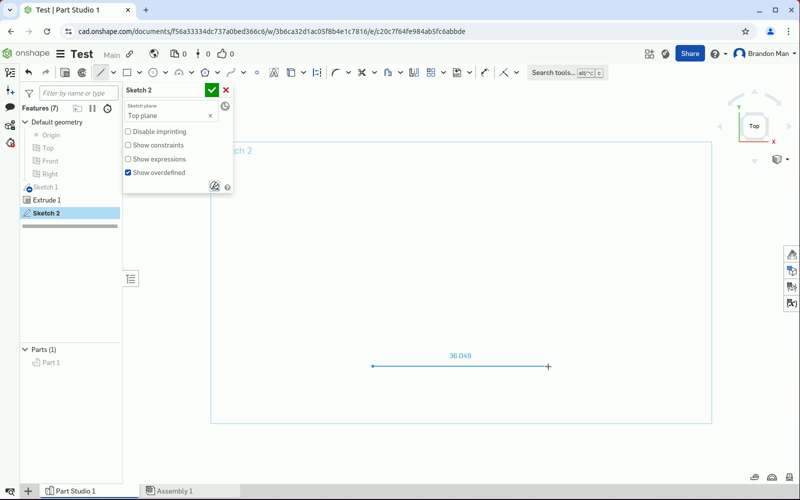
mouse_move(548, 200)
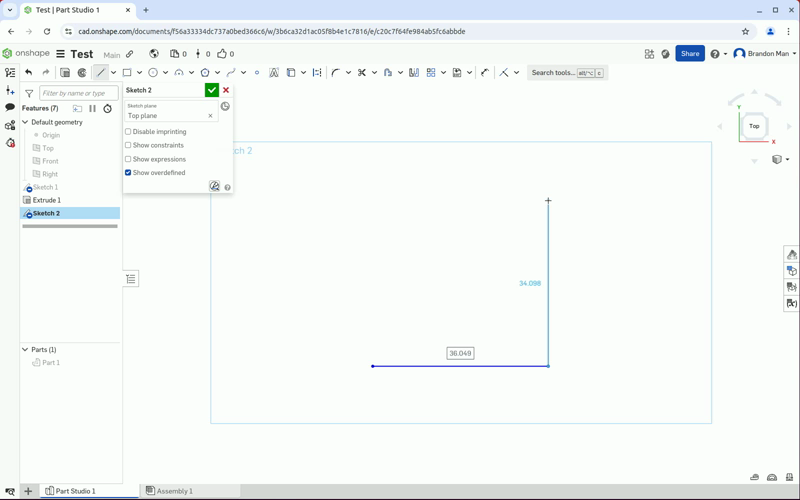
click(548, 200)
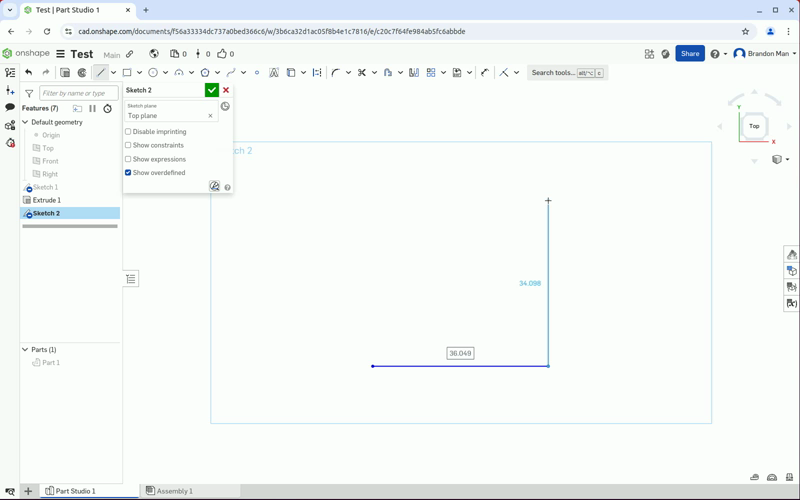
key_up(shift)
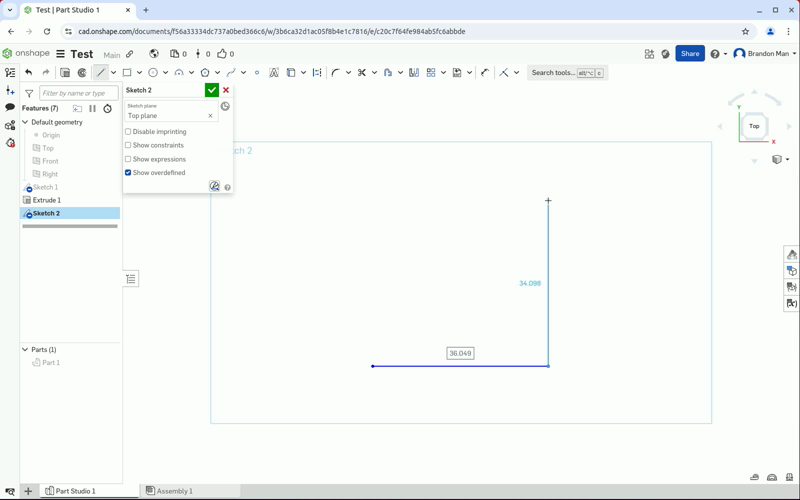
key_down(shift)
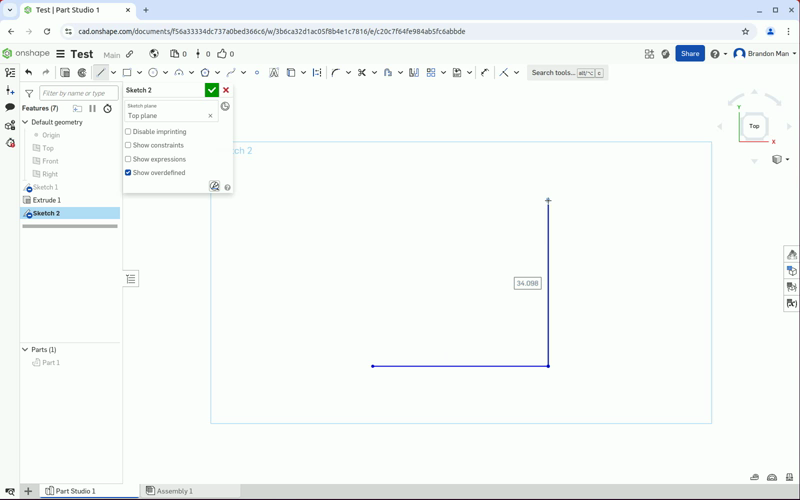
mouse_move(372, 200)
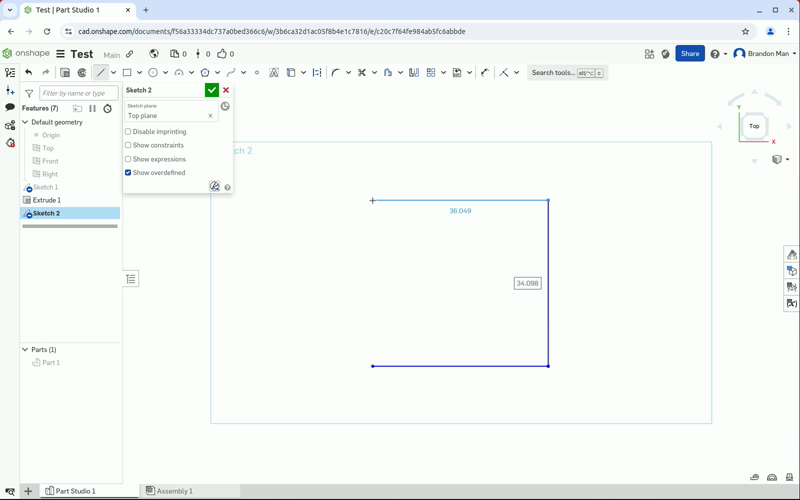
click(372, 200)
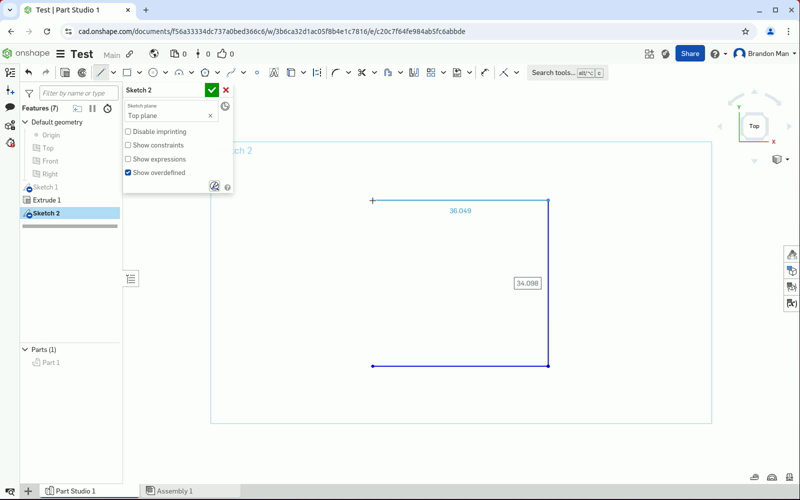
key_up(shift)
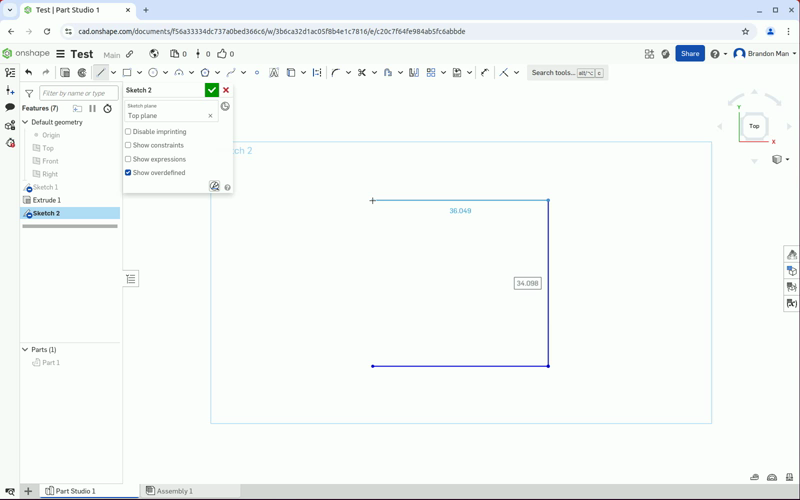
key_down(shift)
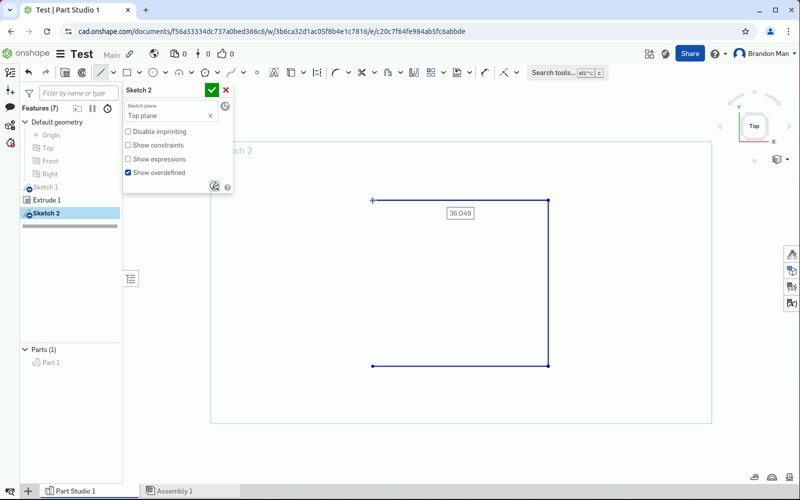
mouse_move(372, 366)
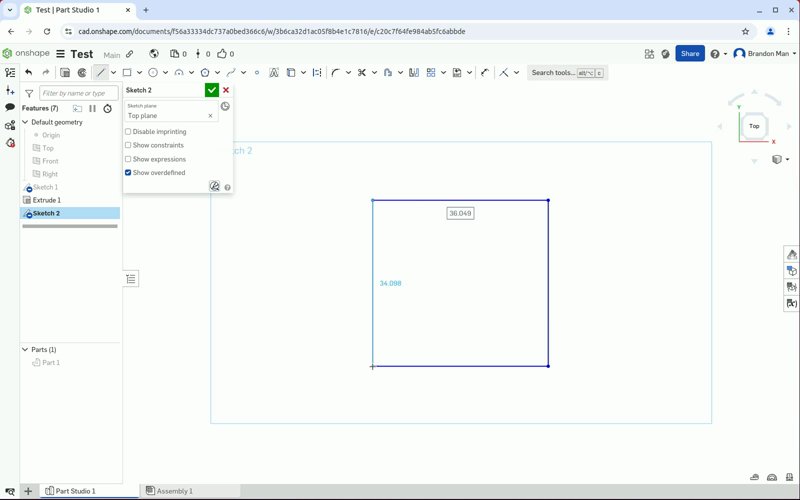
key_up(shift)
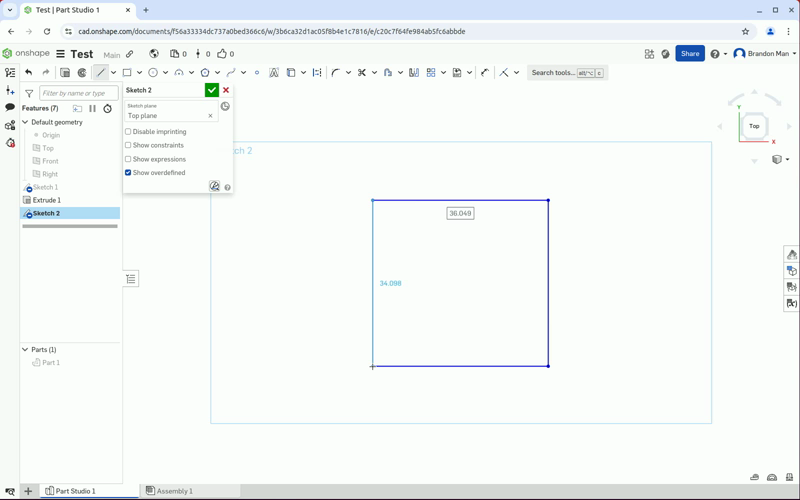
click(372, 366)
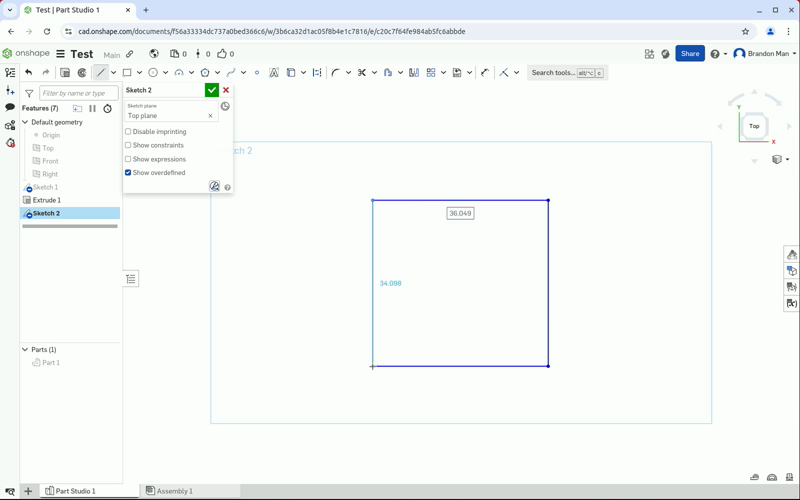
key(esc)
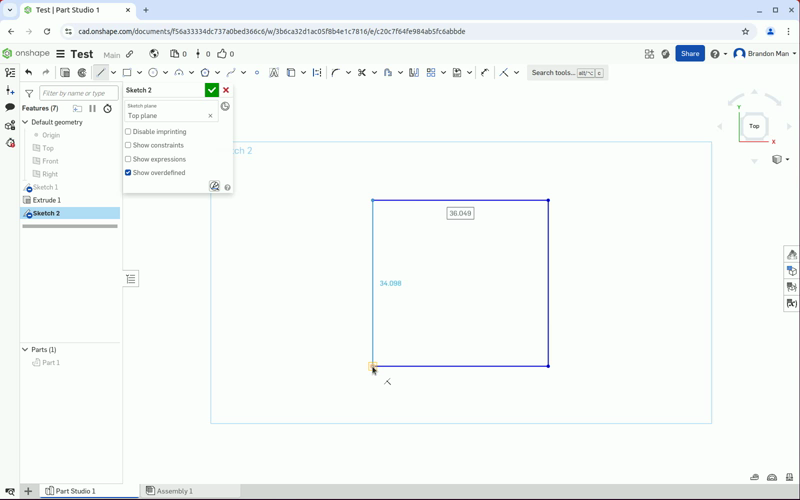
mouse_move(486, 305)
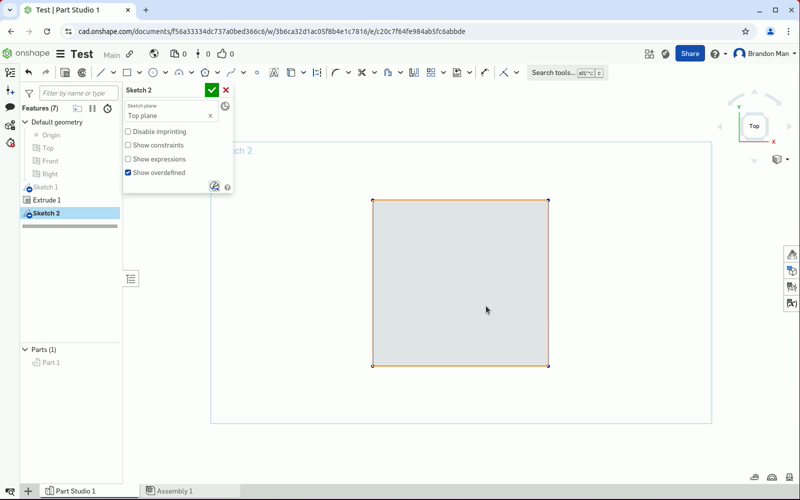
click(486, 305)
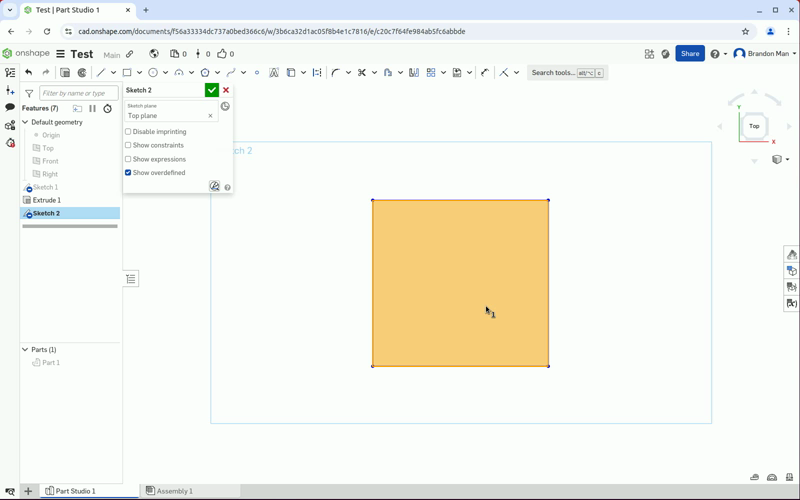
mouse_move(73, 352)
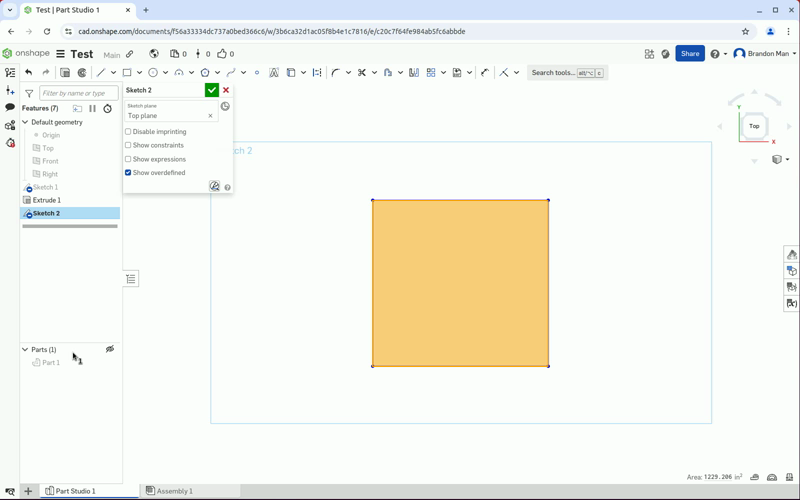
key(shift+y)
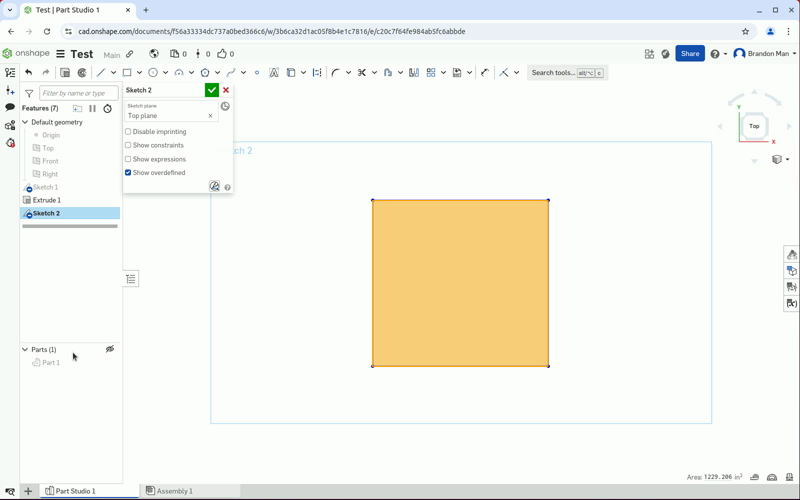
key(shift+e)
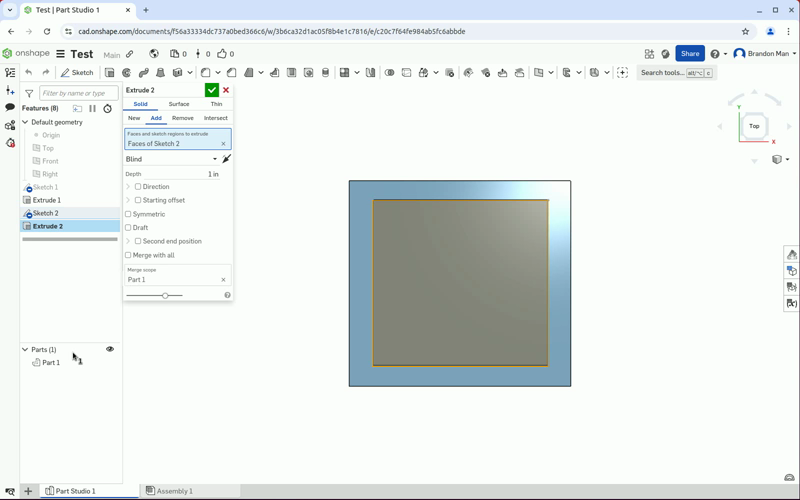
mouse_move(143, 106)
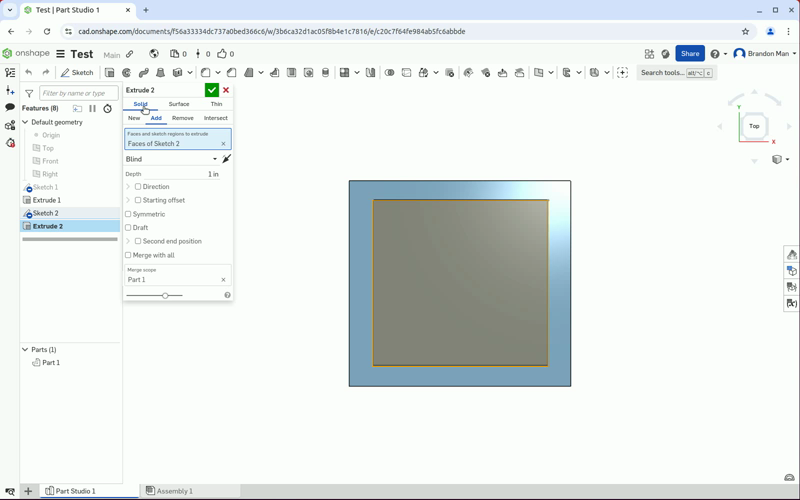
click(143, 106)
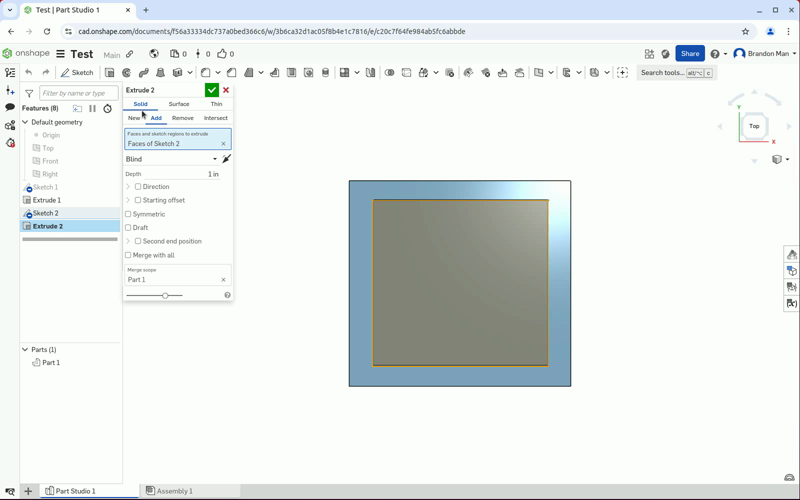
mouse_move(137, 120)
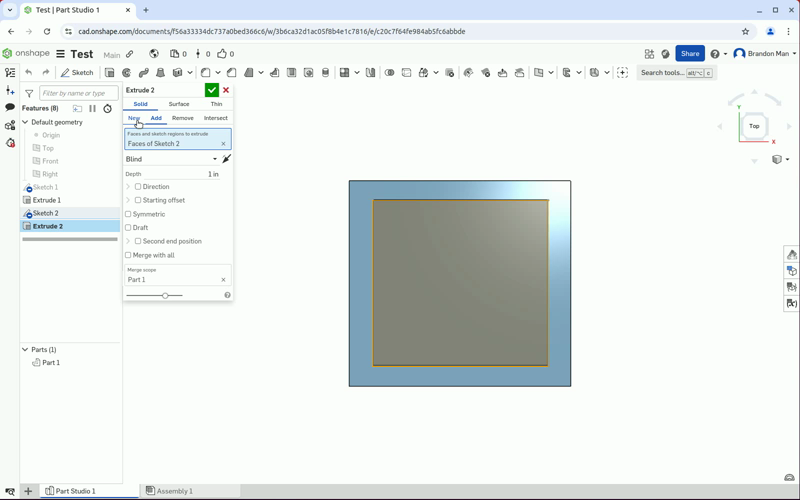
click(137, 120)
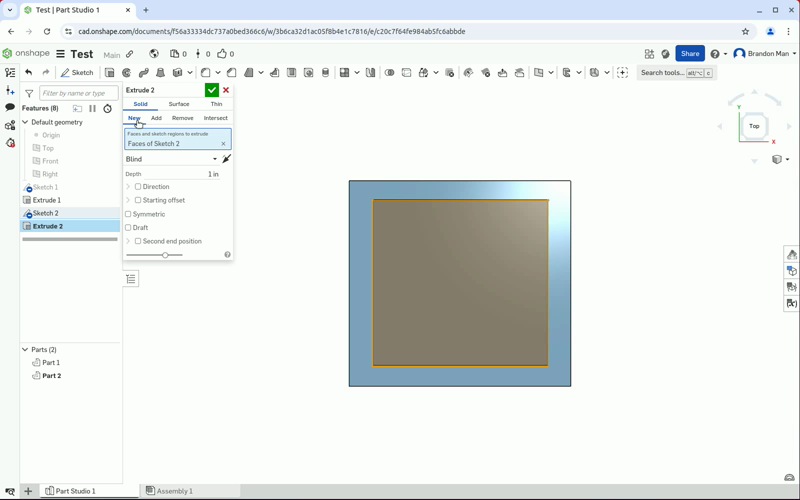
key(tab, 4)
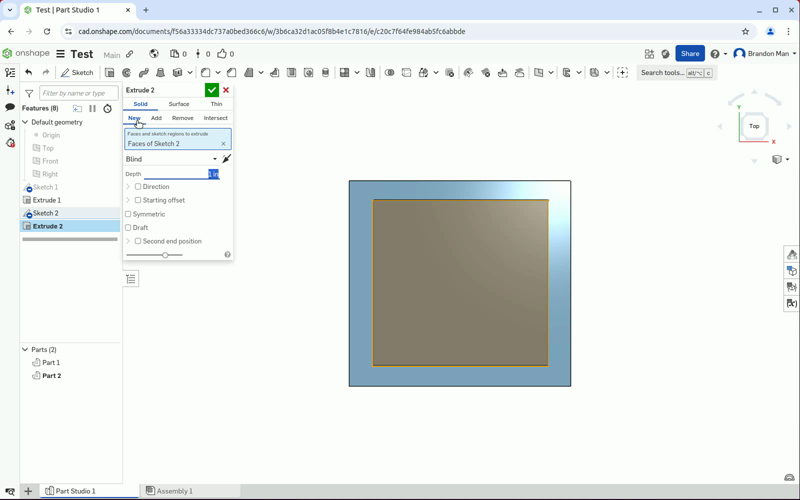
text(2.648)
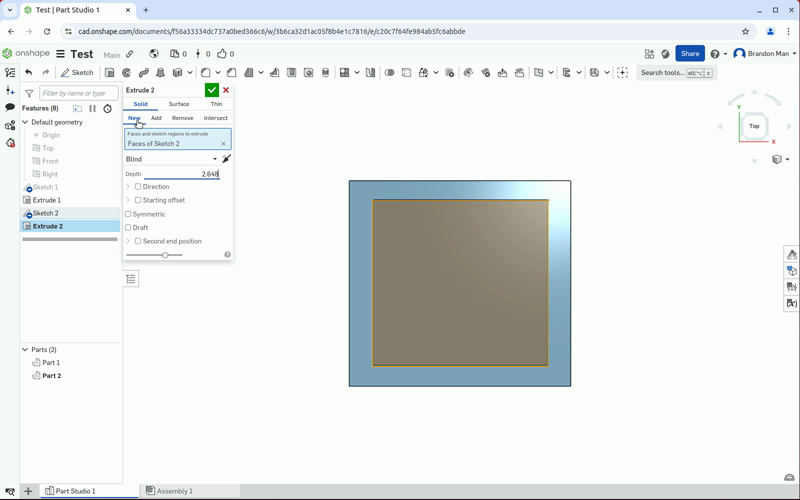
key(enter)
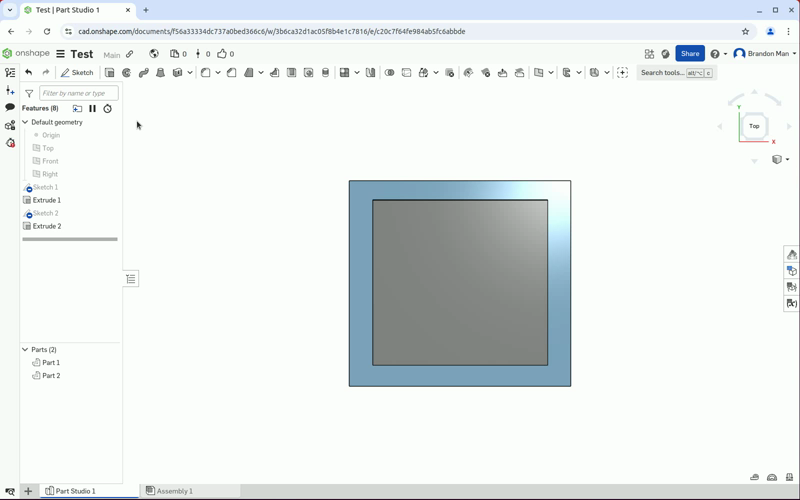
key(shift+h)
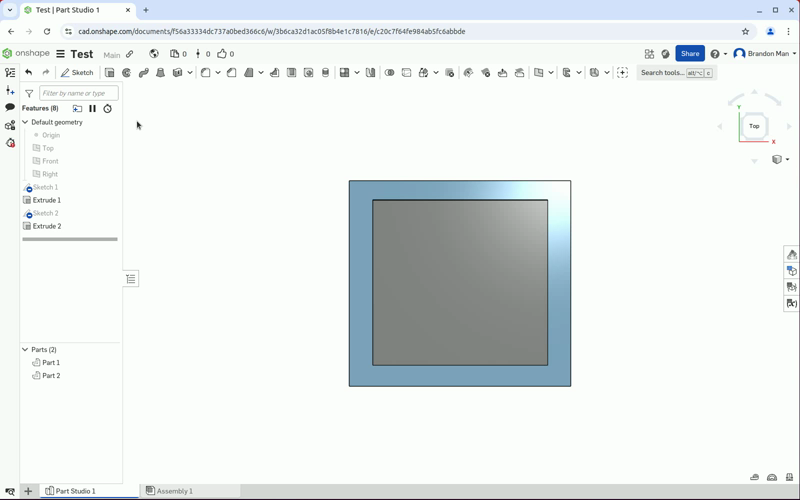
key(shift+h)
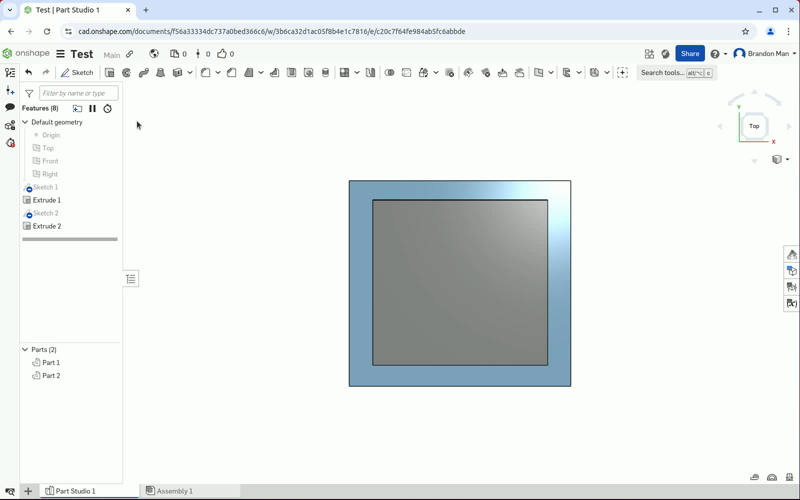
mouse_move(73, 189)
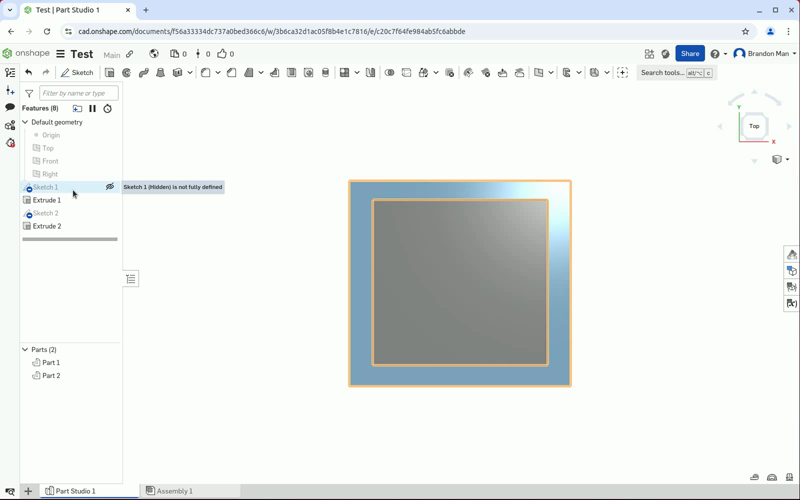
click(73, 189)
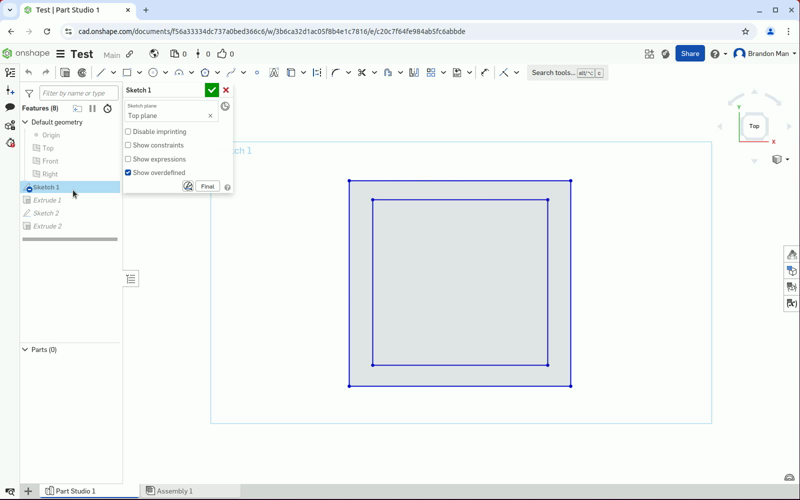
mouse_move(229, 92)
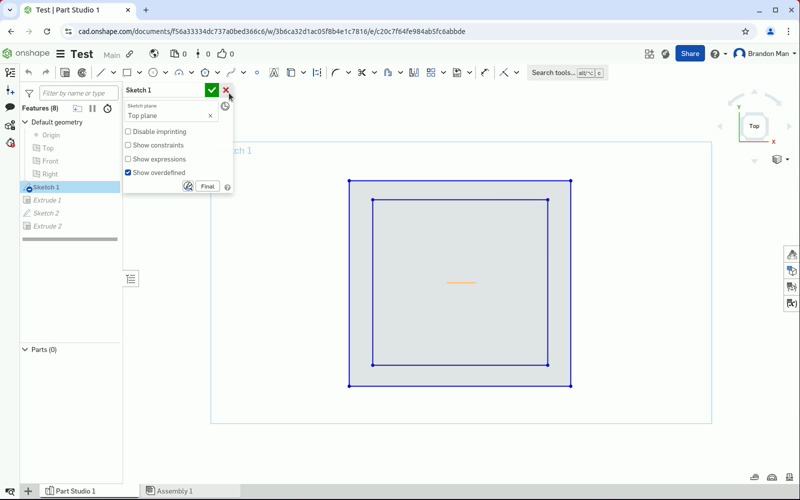
click(229, 92)
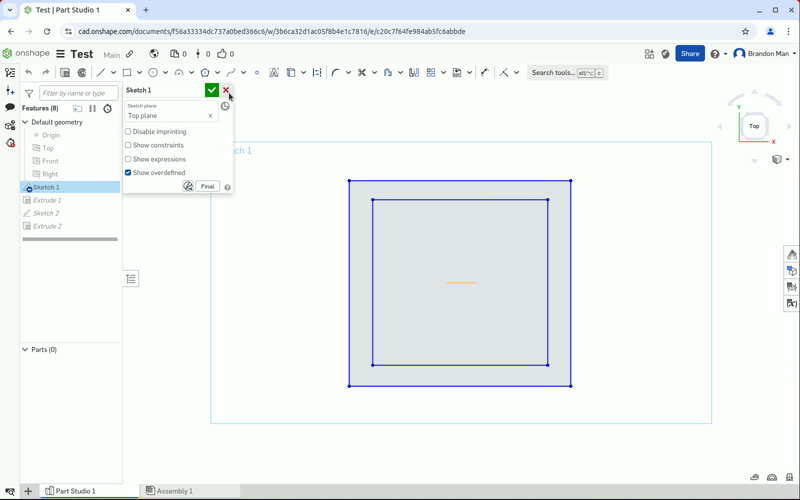
key(shift+s)
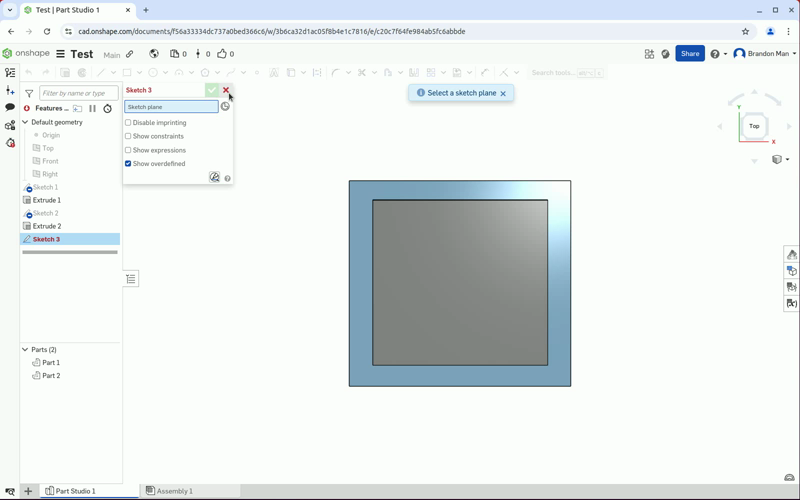
mouse_move(73, 150)
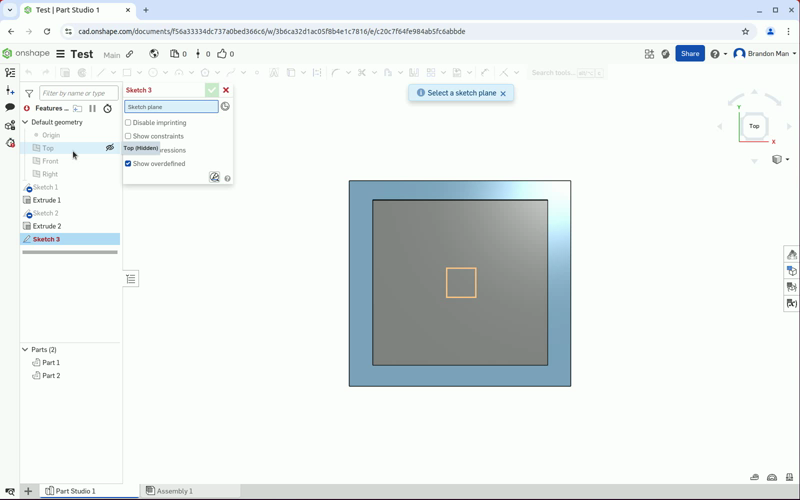
click(73, 150)
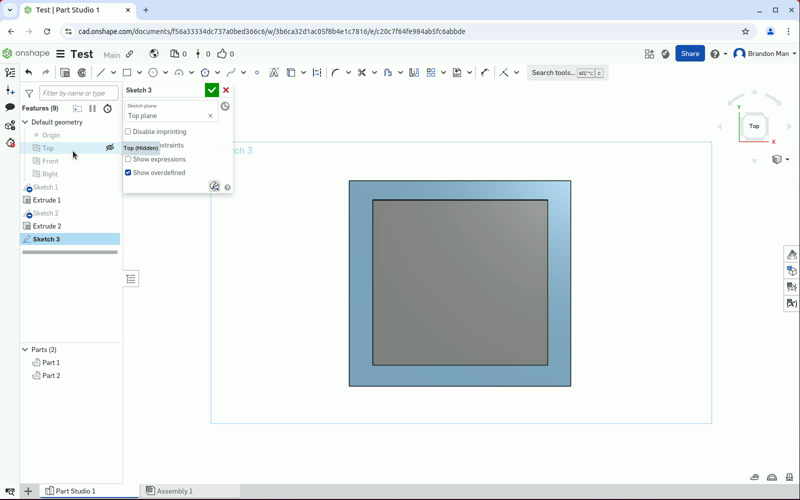
mouse_move(73, 352)
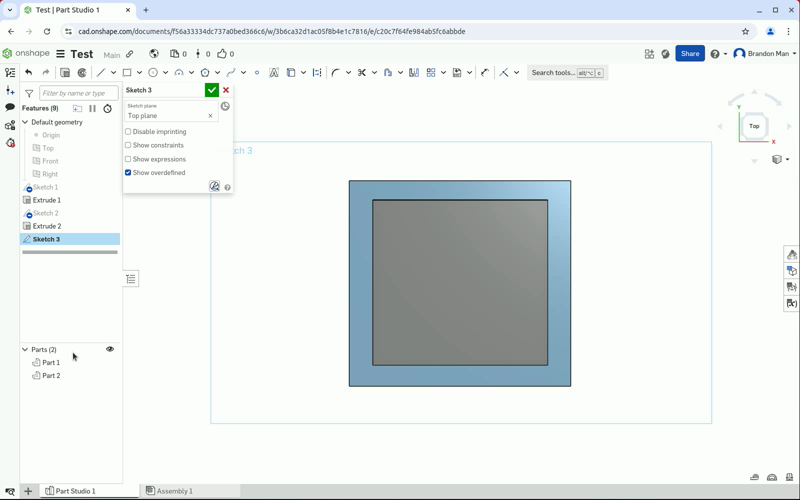
key(y)
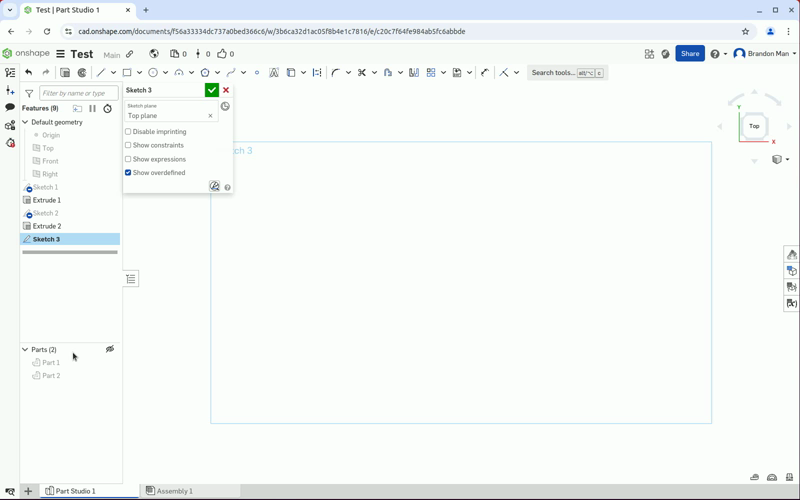
key(l)
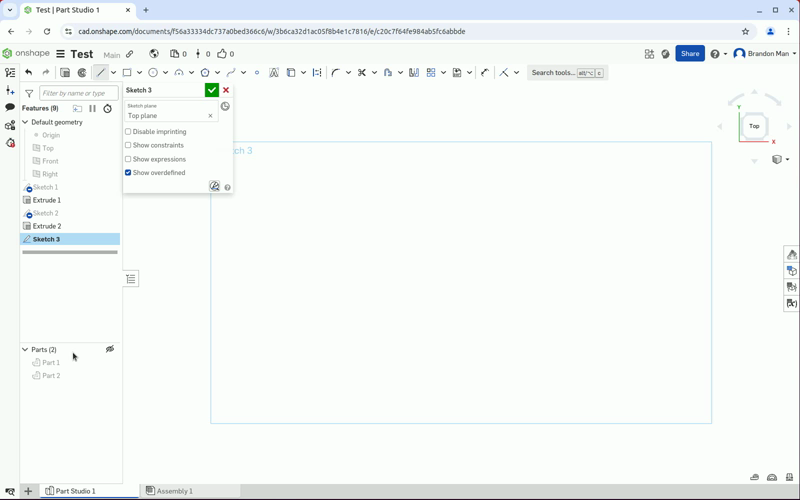
key_down(shift)
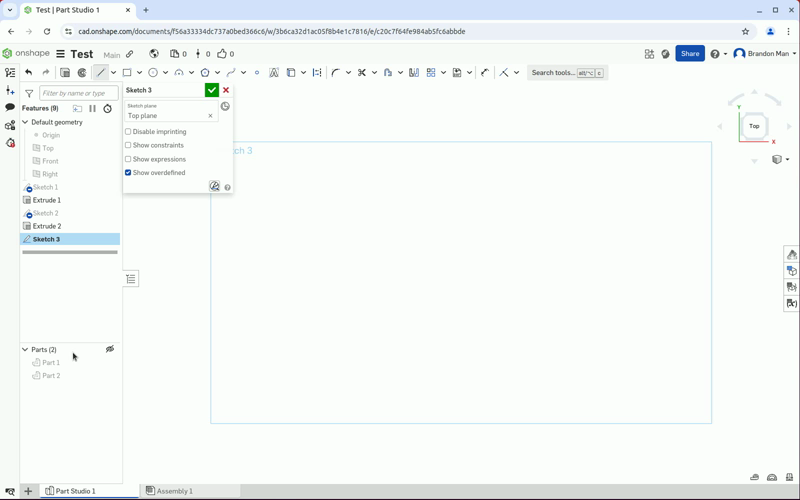
mouse_move(349, 387)
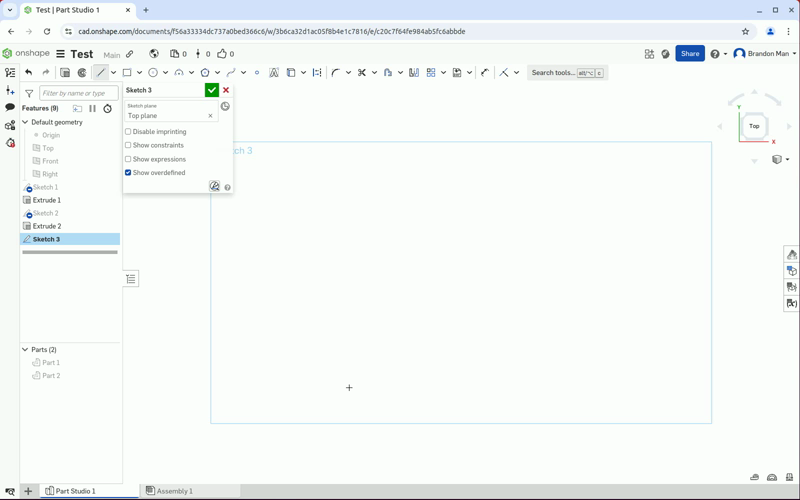
click(349, 387)
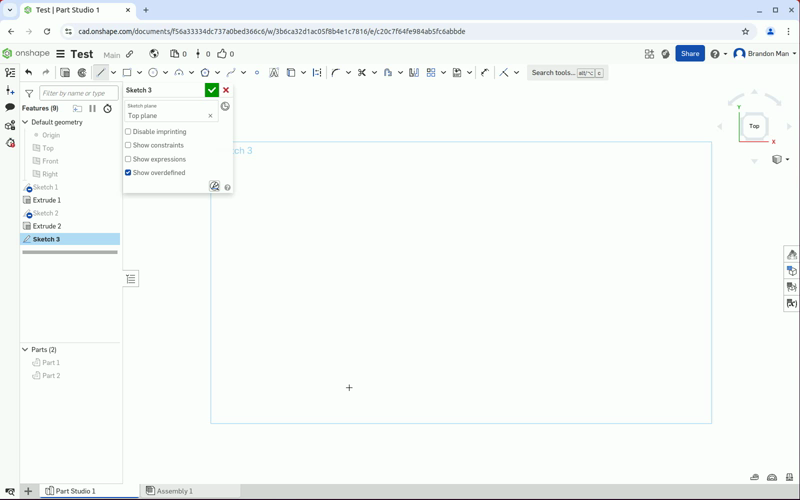
key_up(shift)
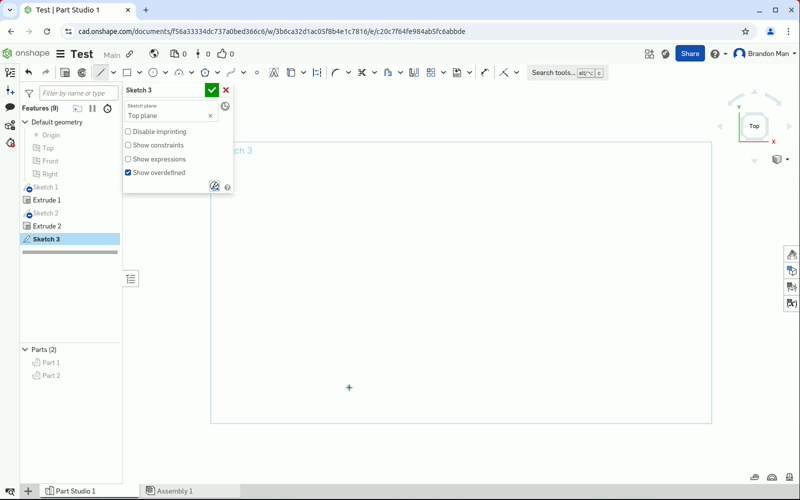
key_down(shift)
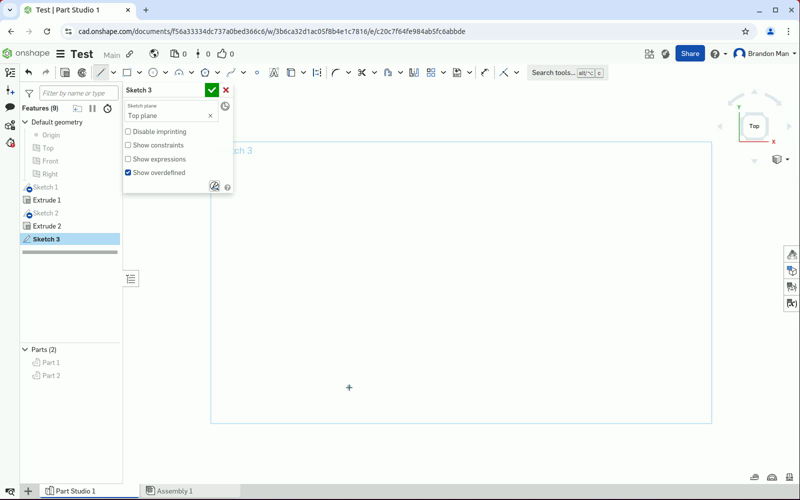
mouse_move(572, 387)
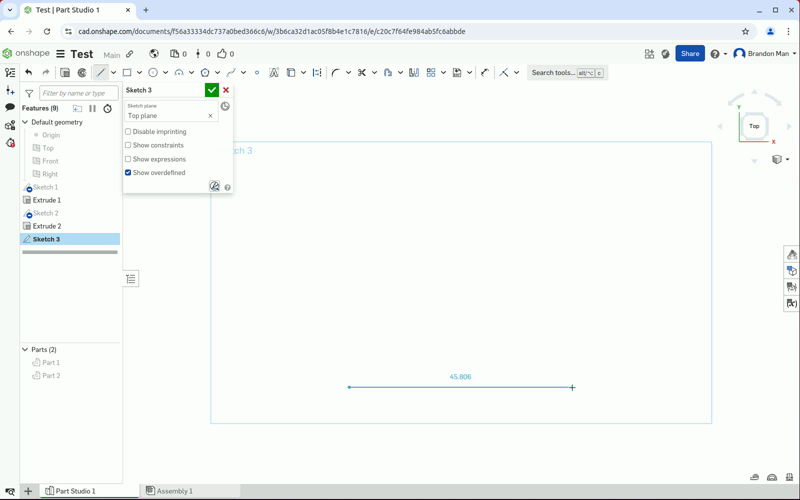
click(572, 387)
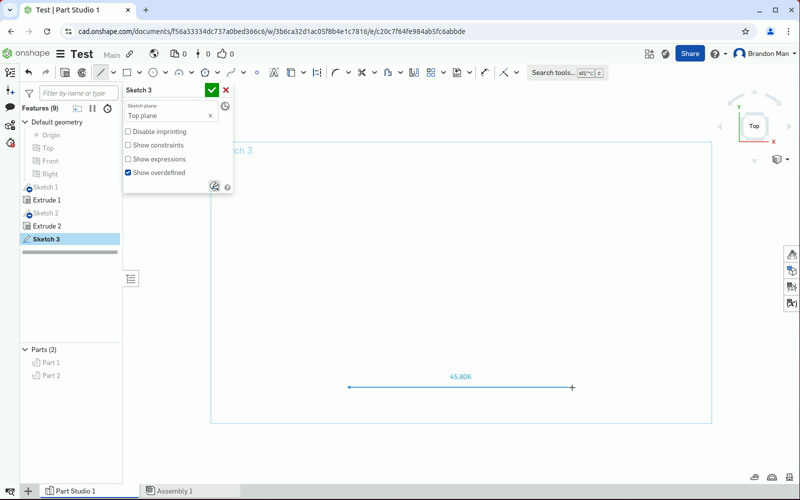
key_up(shift)
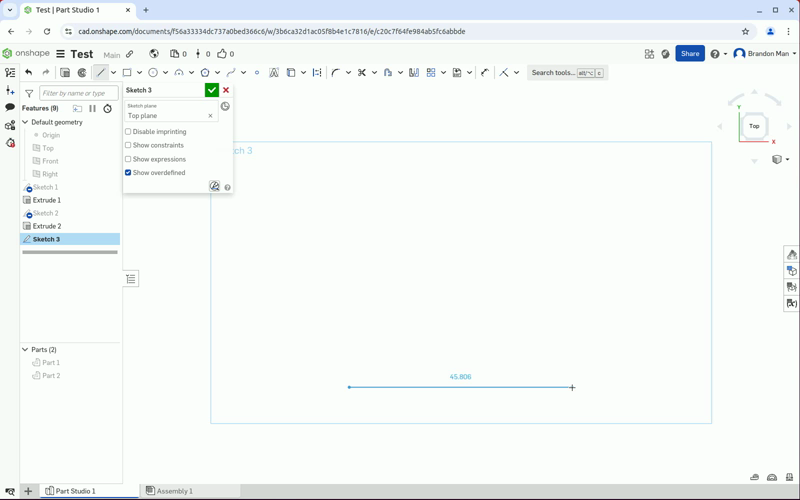
key_down(shift)
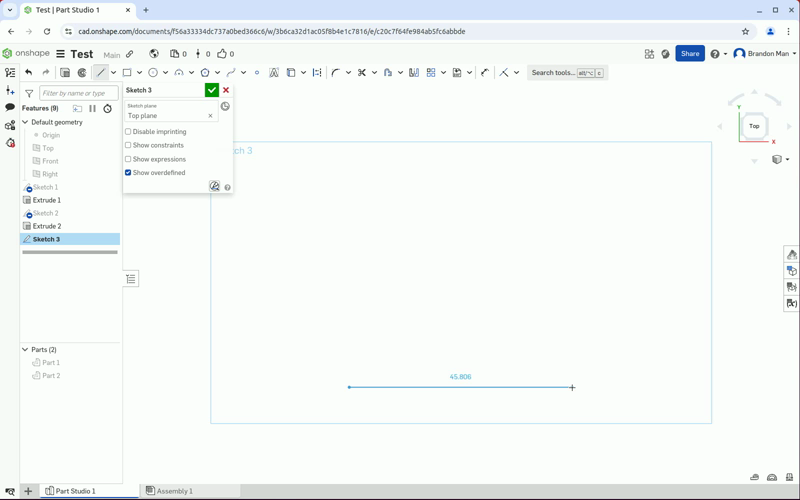
mouse_move(572, 180)
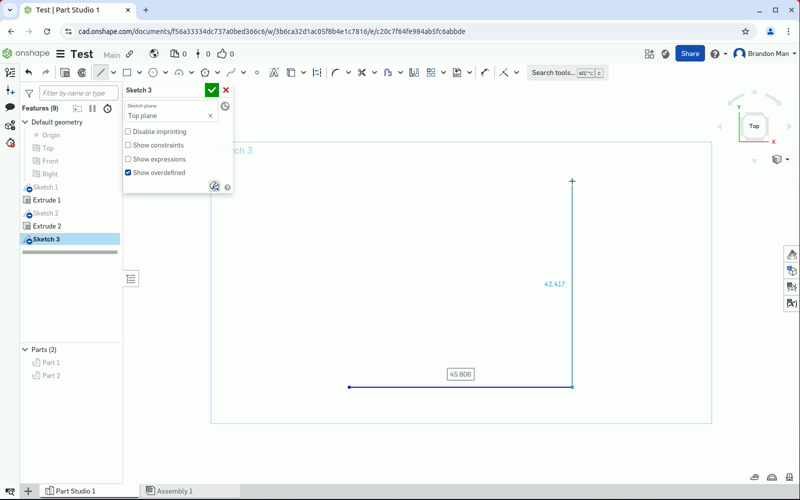
click(572, 180)
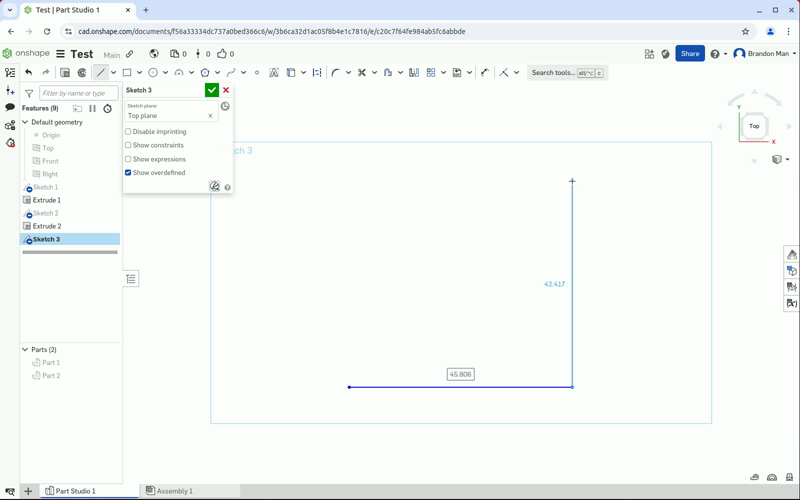
key_up(shift)
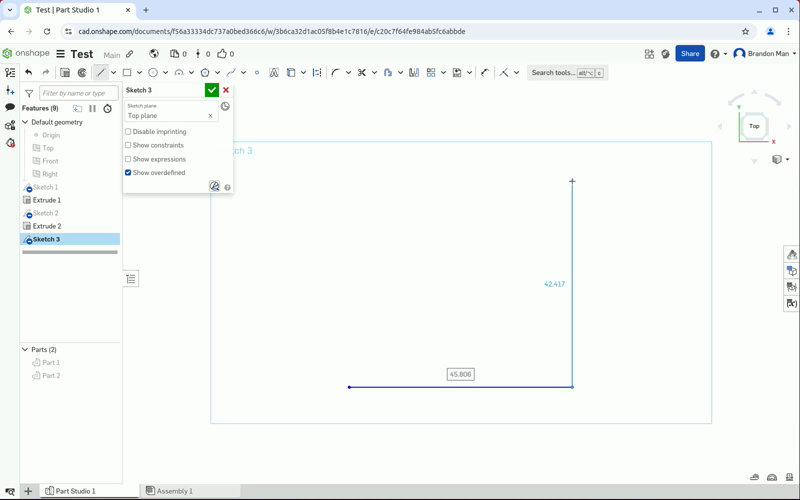
key_down(shift)
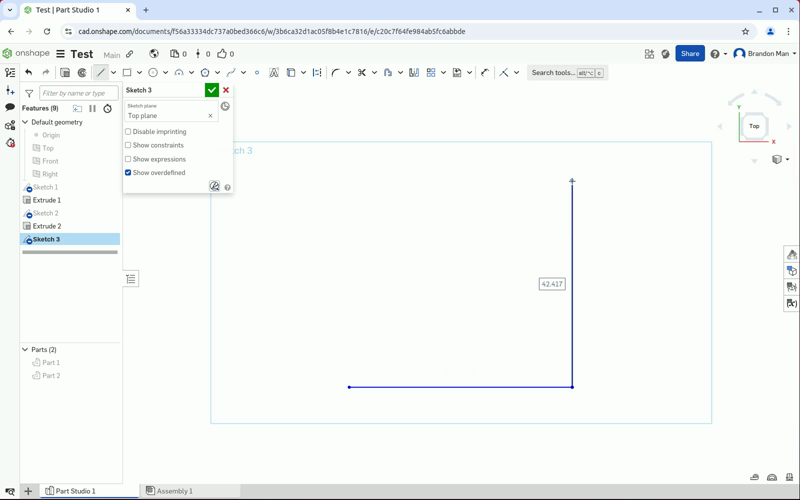
mouse_move(349, 180)
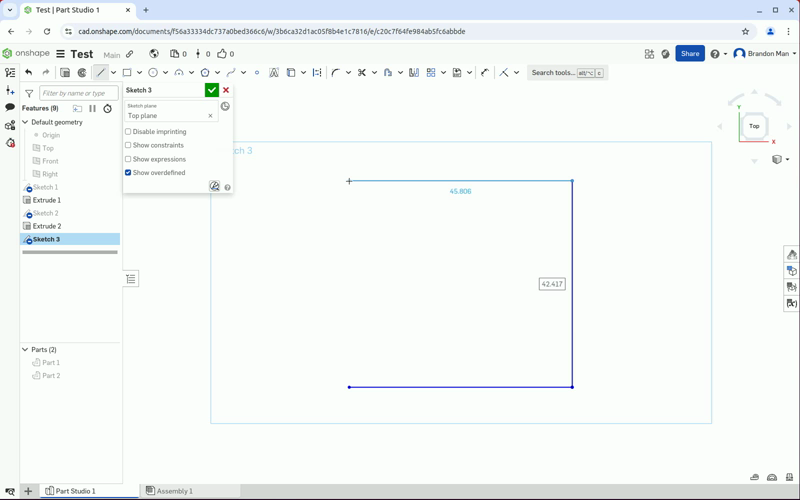
click(349, 180)
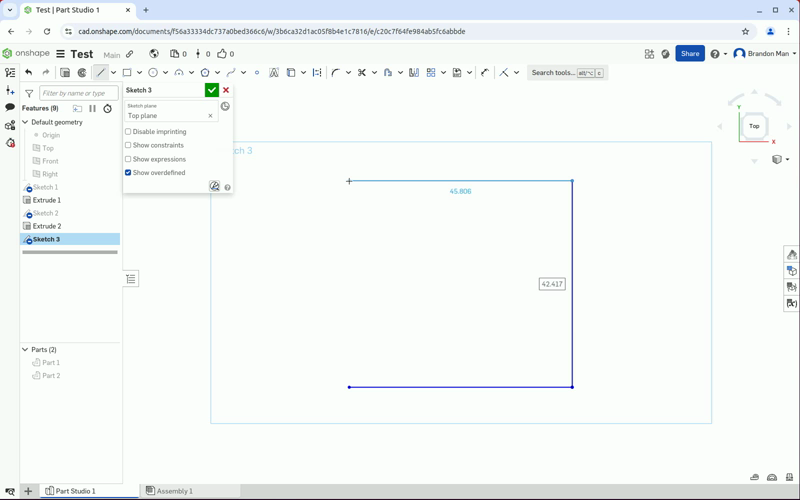
key_up(shift)
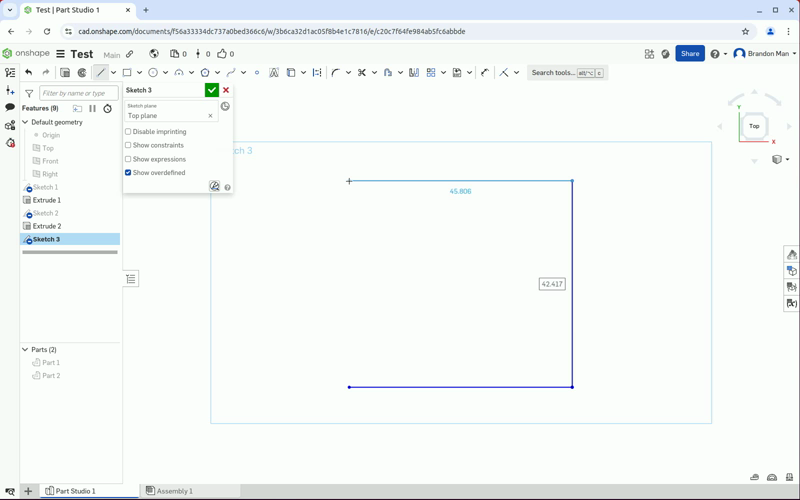
key_down(shift)
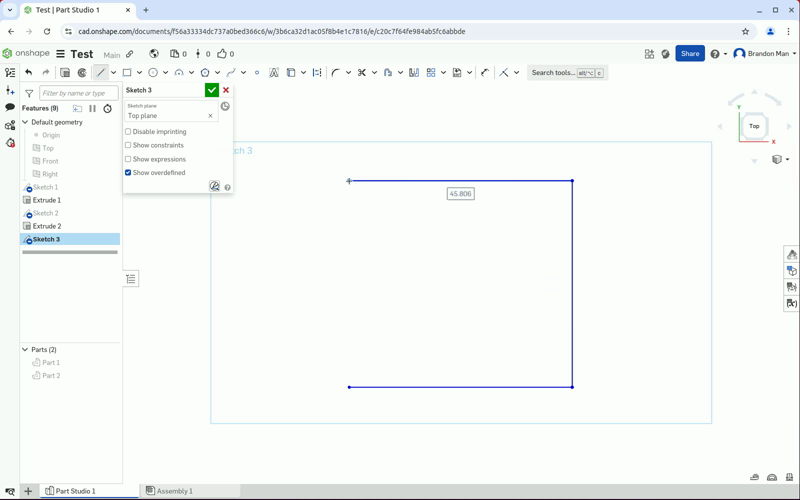
mouse_move(349, 387)
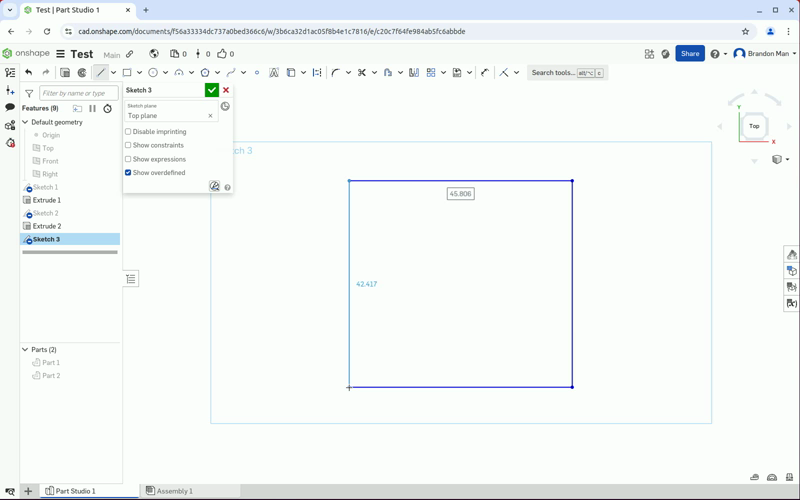
key_up(shift)
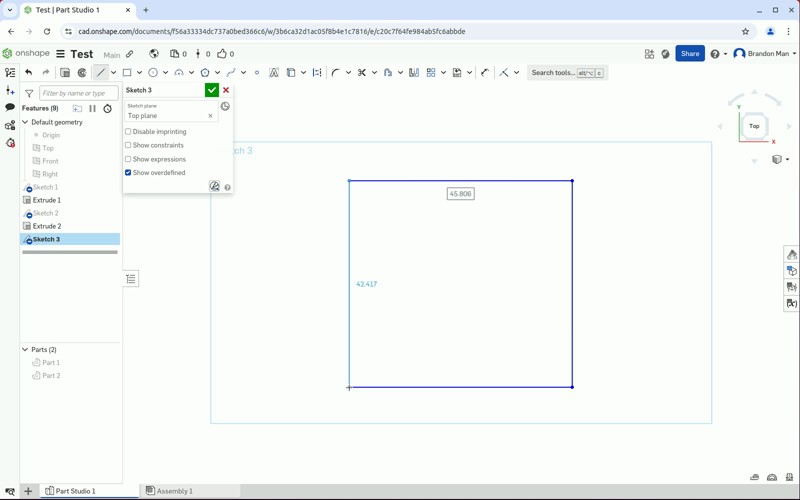
click(349, 387)
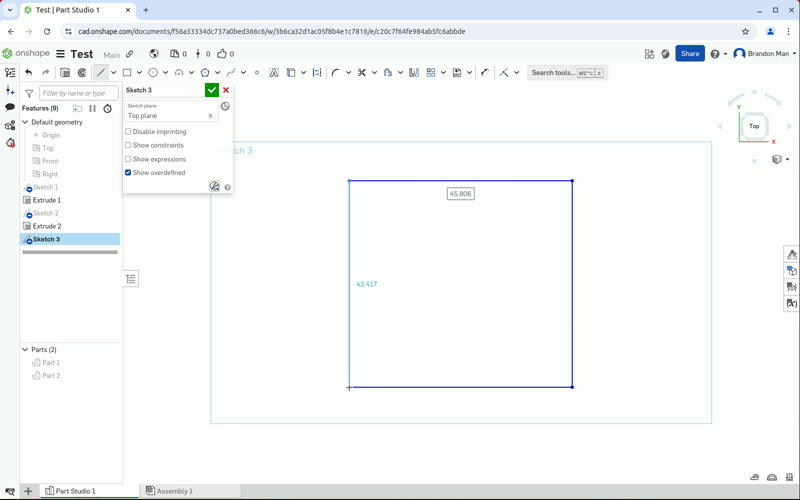
key(esc)
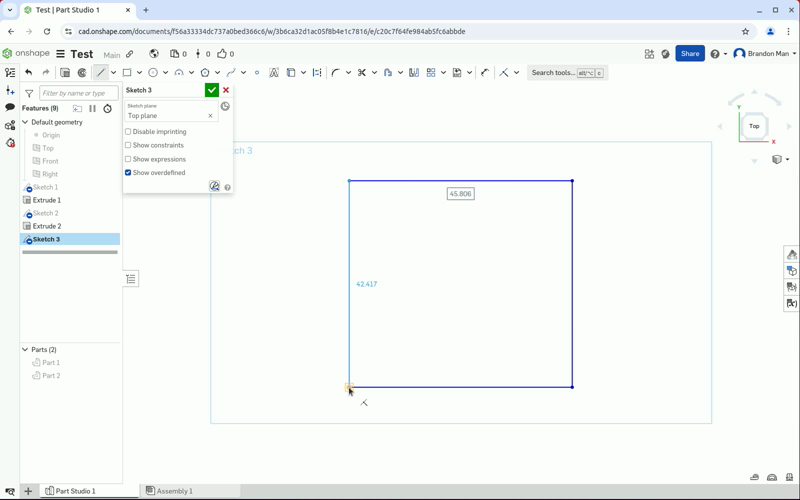
mouse_move(541, 323)
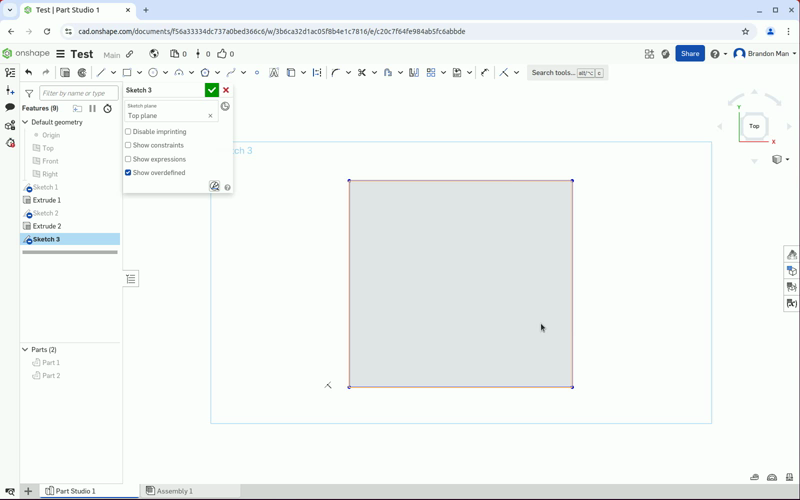
click(541, 323)
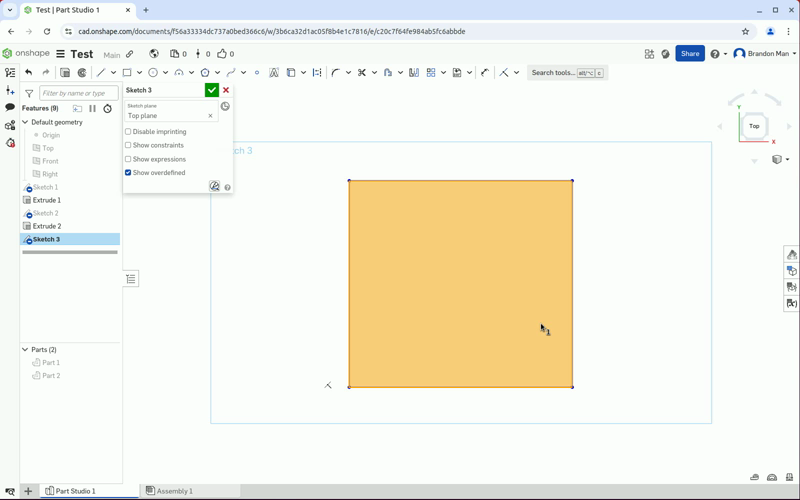
mouse_move(73, 352)
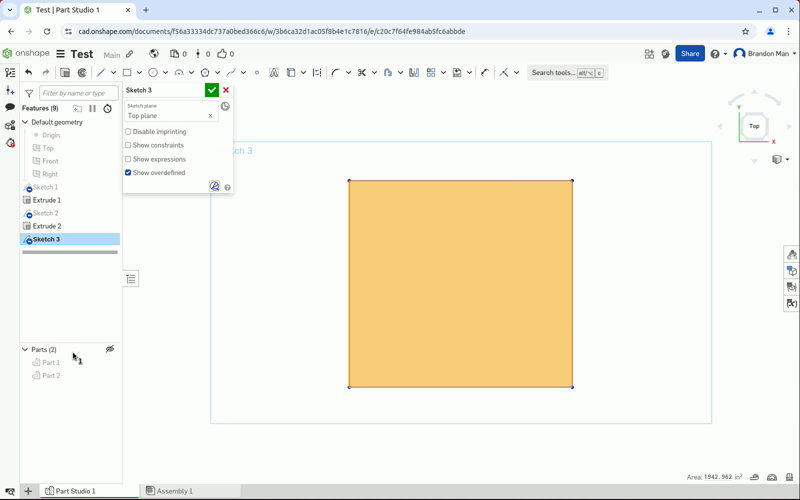
key(shift+y)
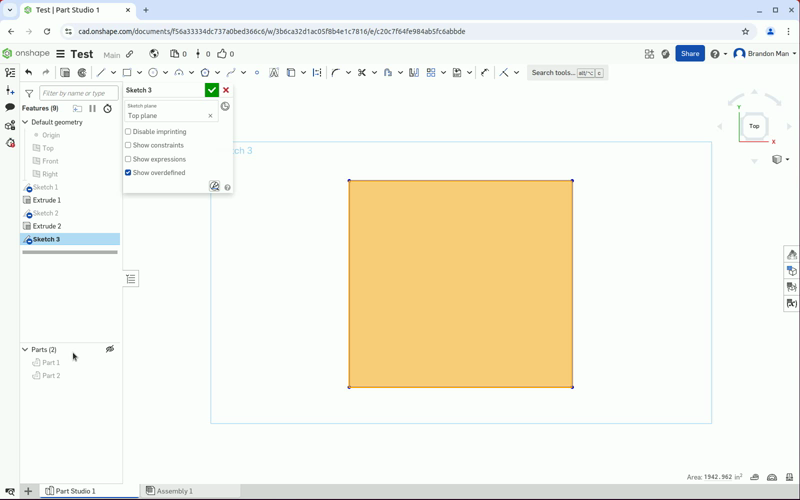
key(shift+e)
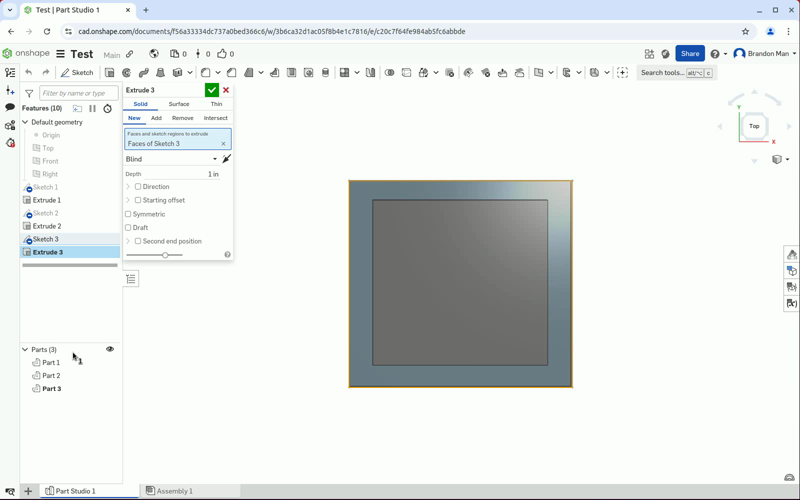
mouse_move(143, 106)
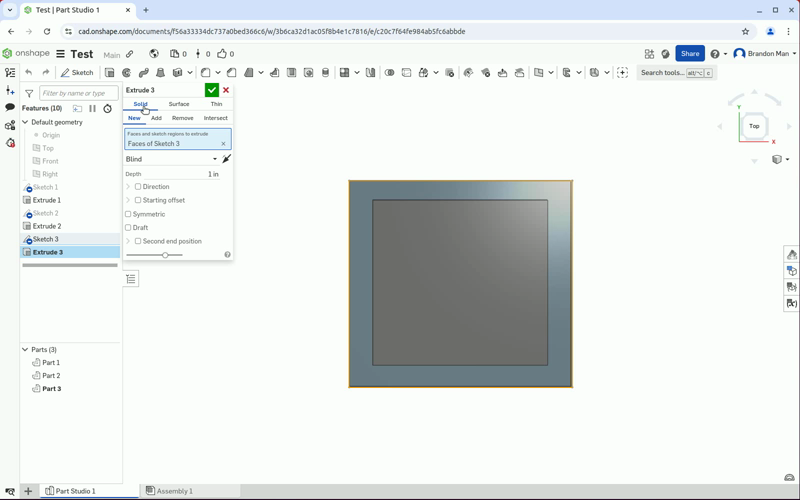
click(143, 106)
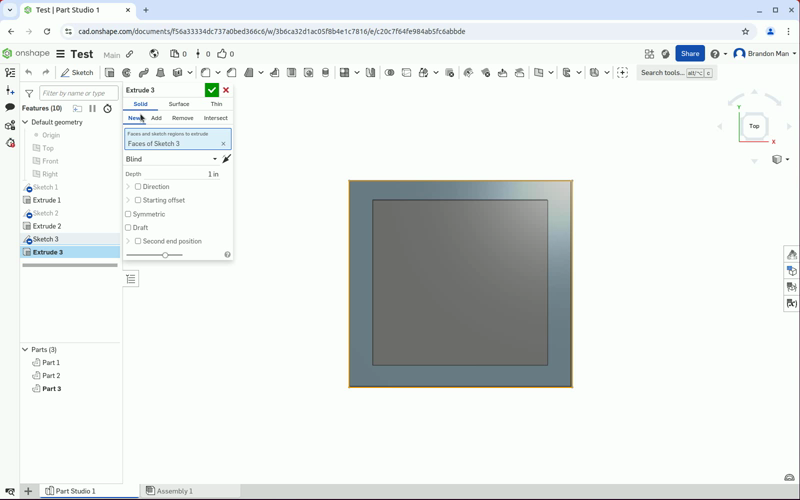
mouse_move(137, 120)
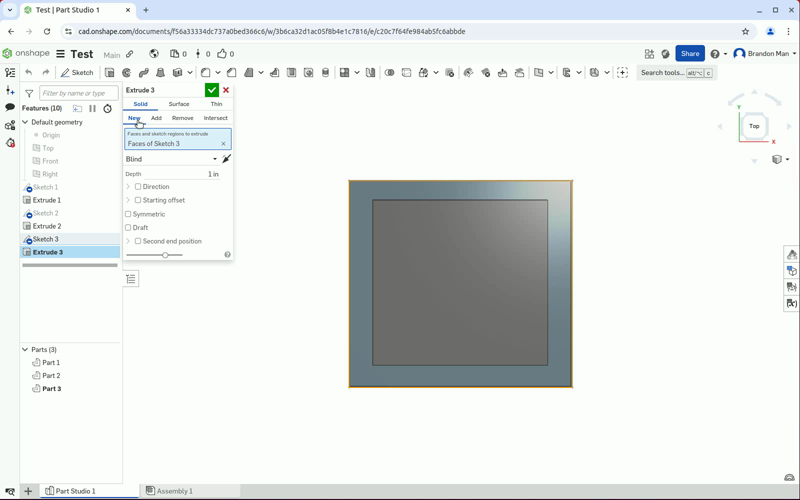
click(137, 120)
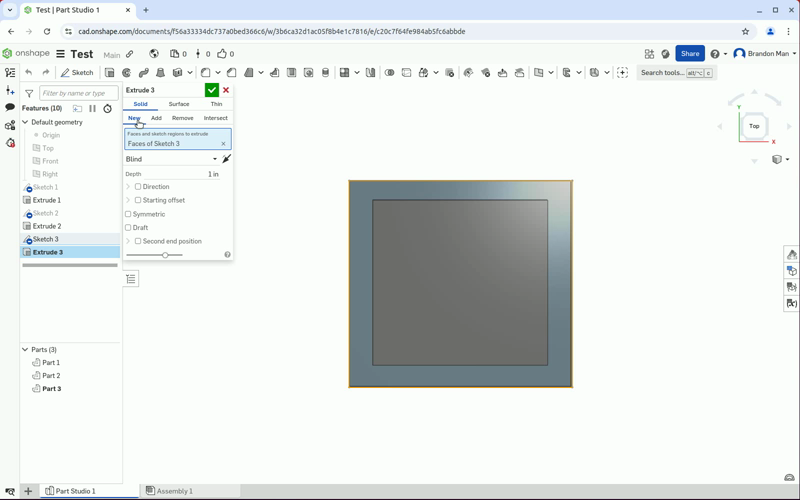
key(tab, 4)
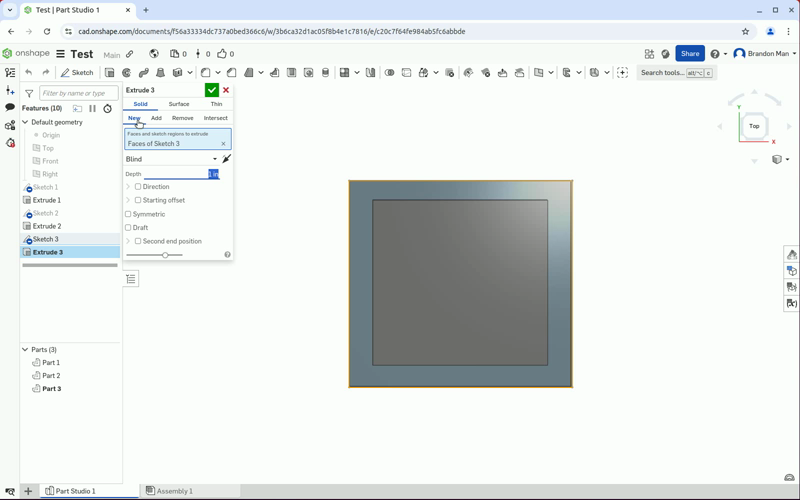
text(-2.648)
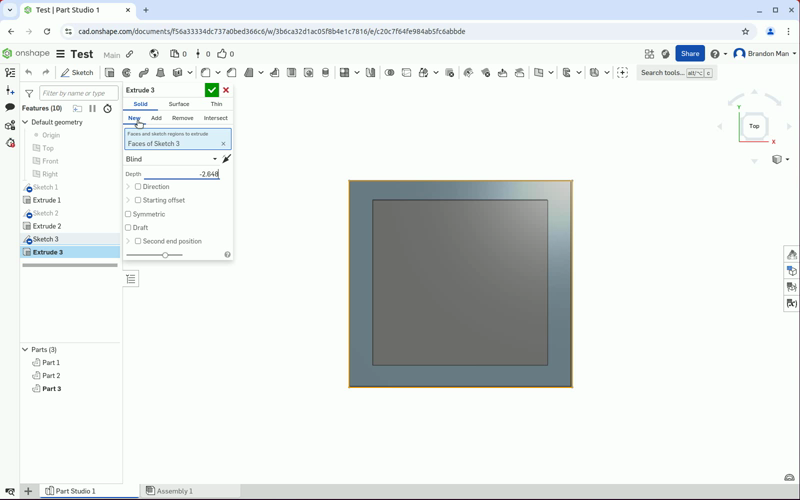
key(enter)
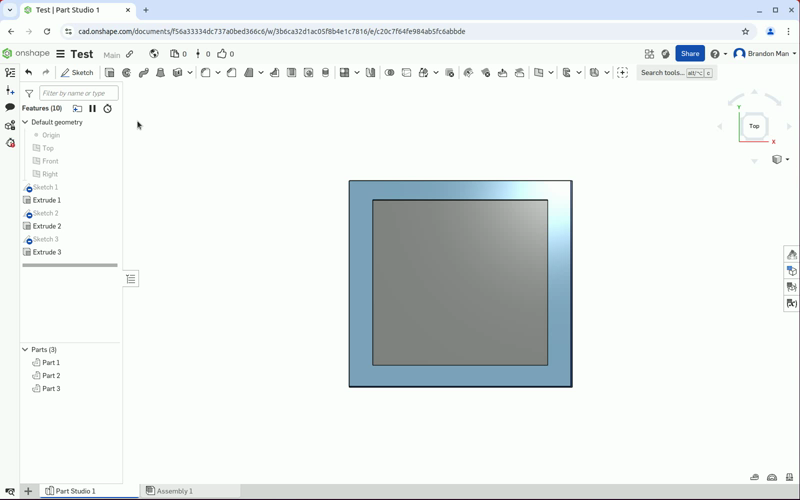
key(shift+h)
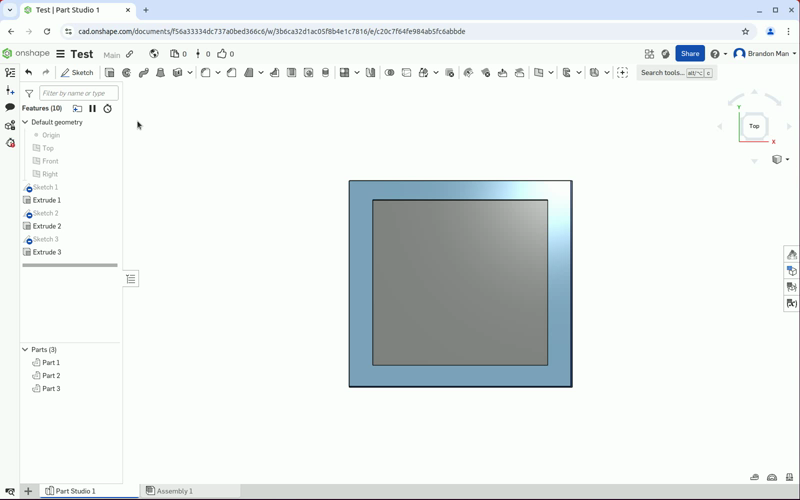
key(shift+h)
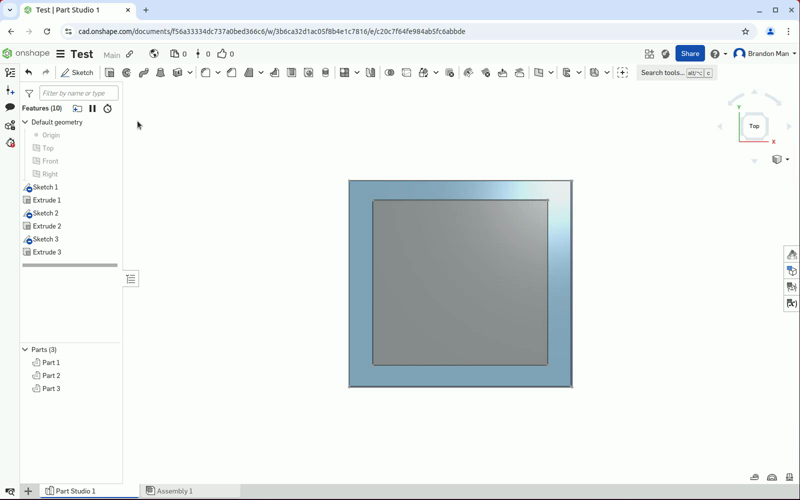
key(shift+7)
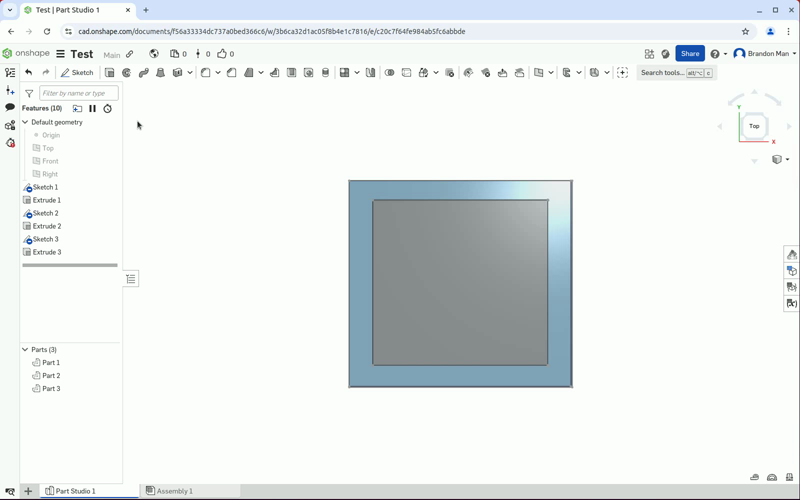
key(up, 3)
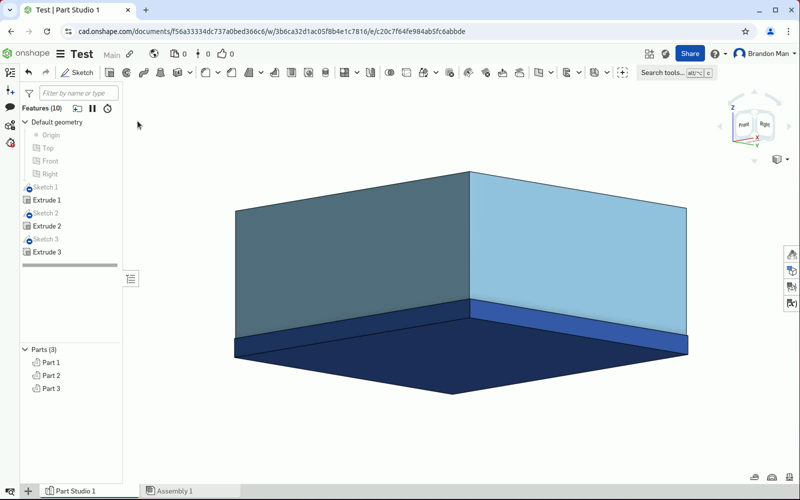
key(left, 3)
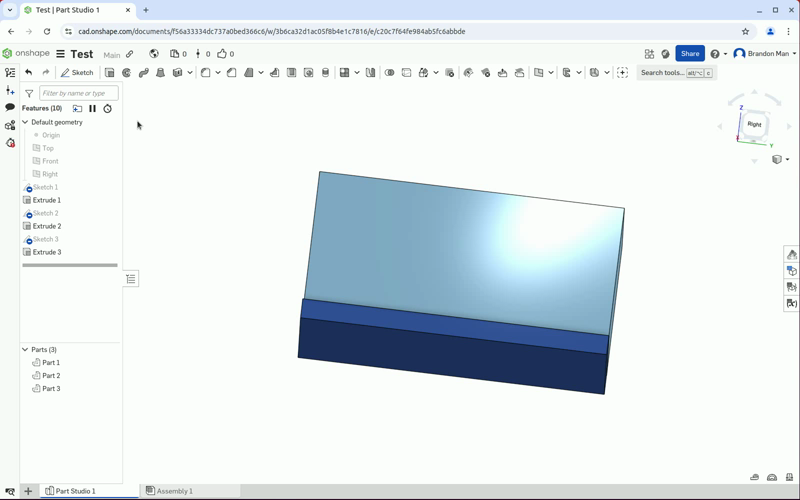
key(right, 3)
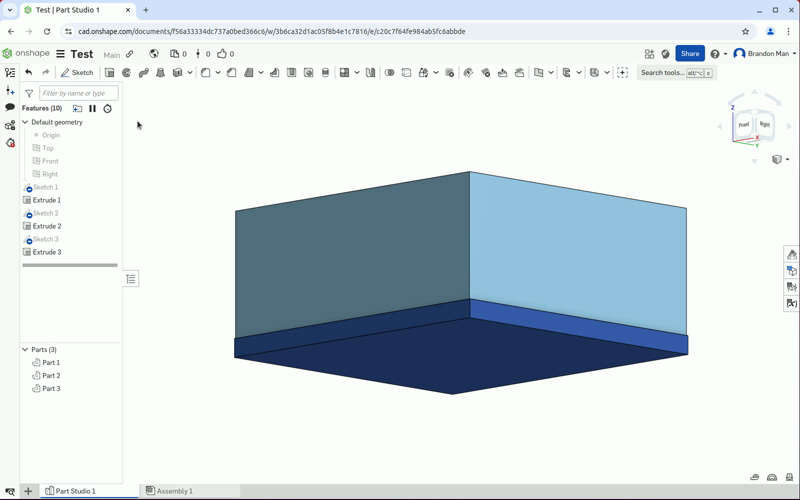
key(down, 3)
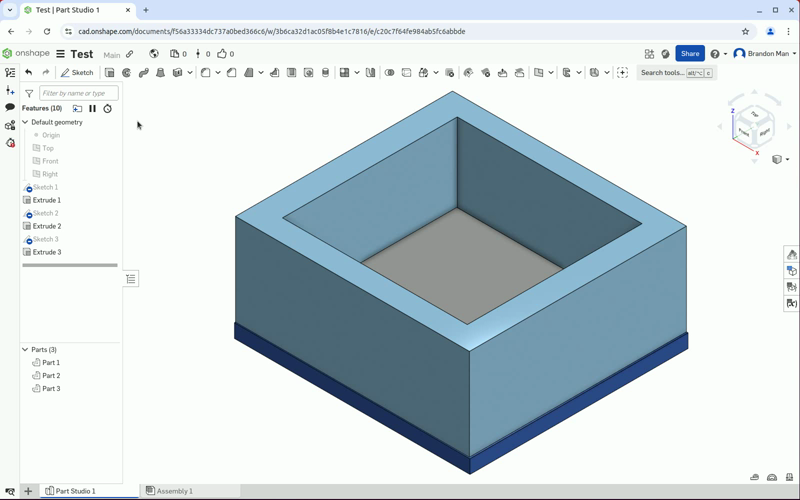
mouse_move(73, 189)
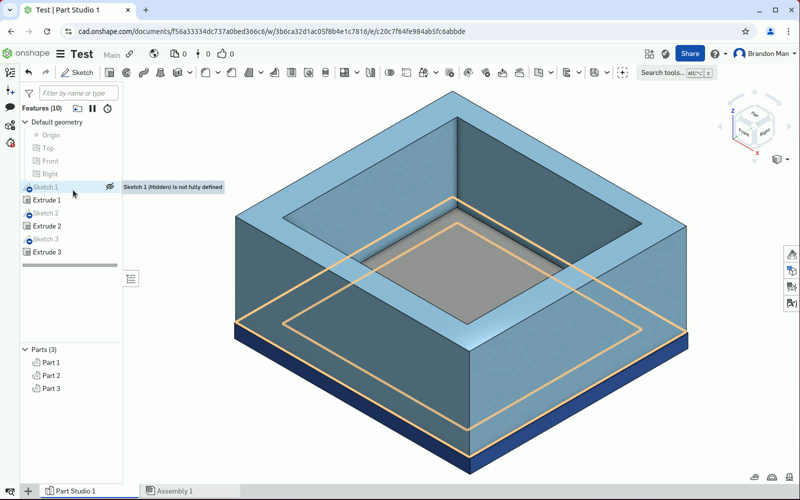
click(73, 189)